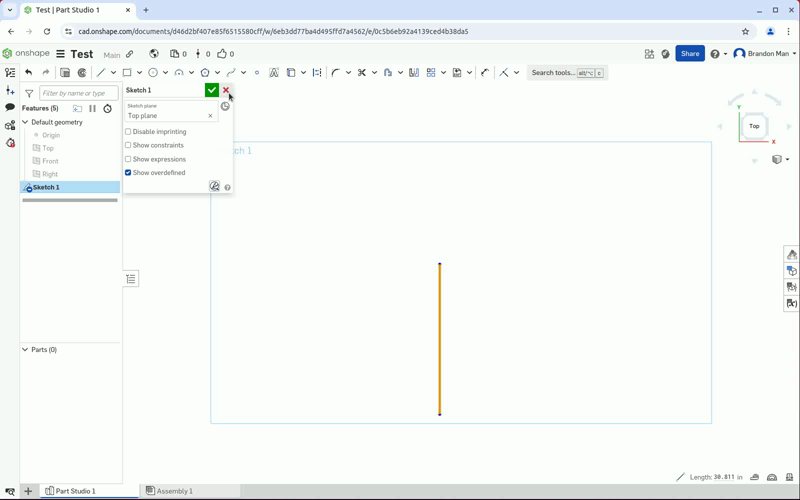
key(shift+h)
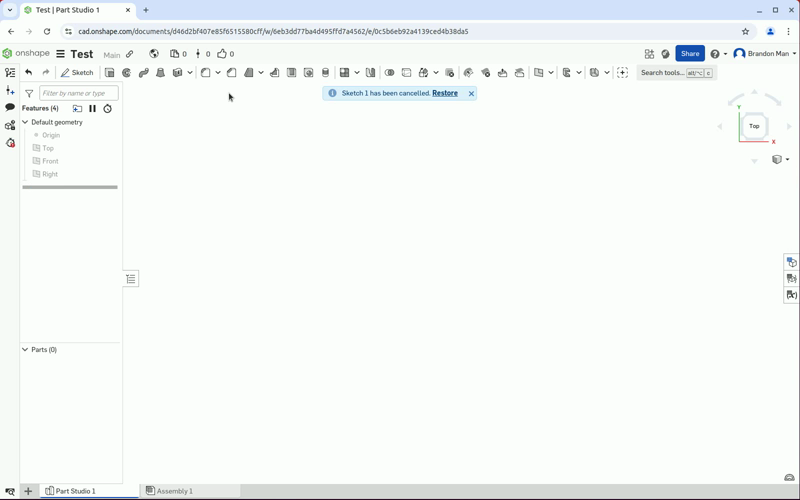
mouse_move(73, 352)
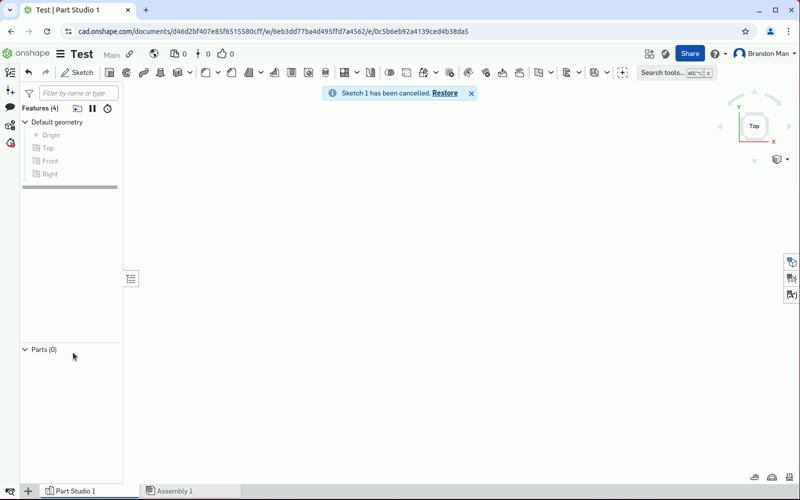
key(y)
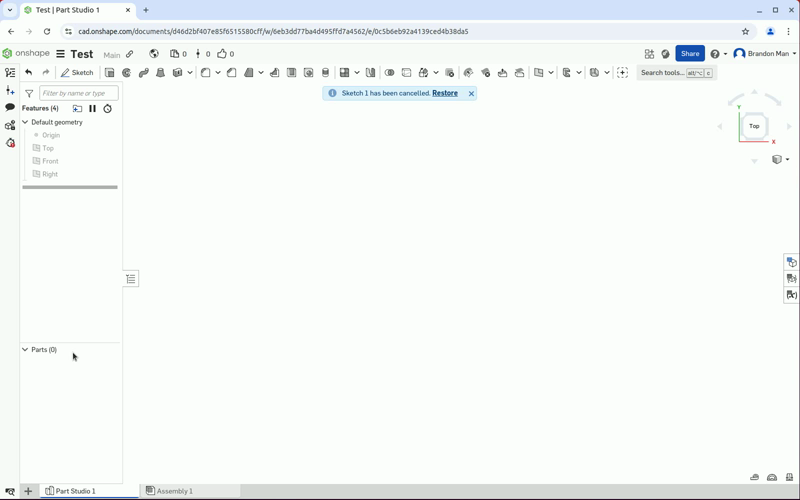
key(shift+p)
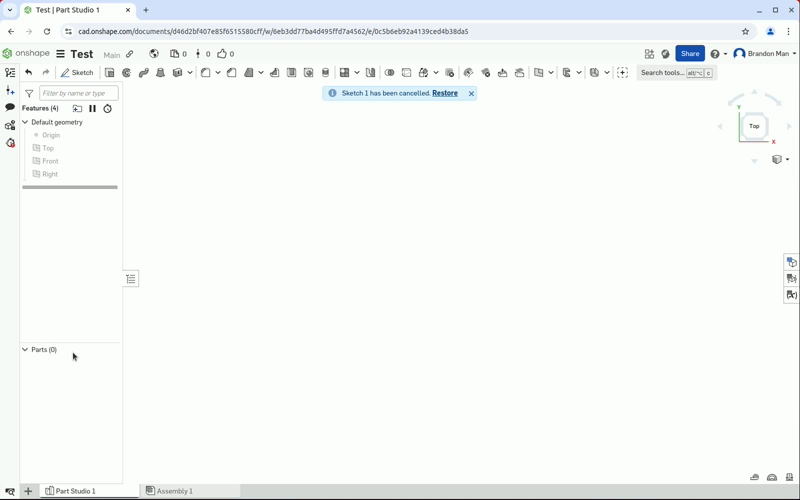
key(space)
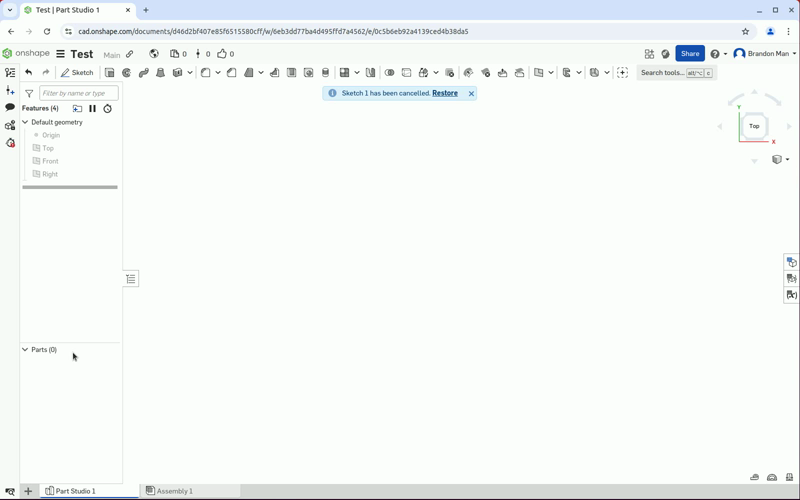
key_down(shift)
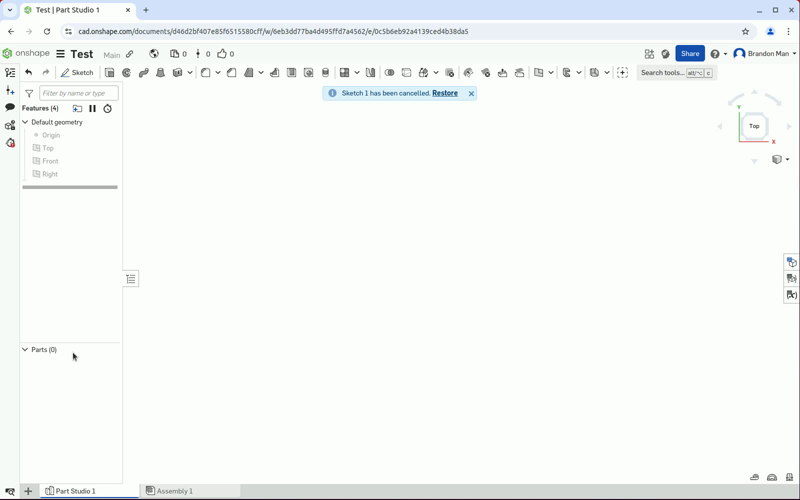
key(up)
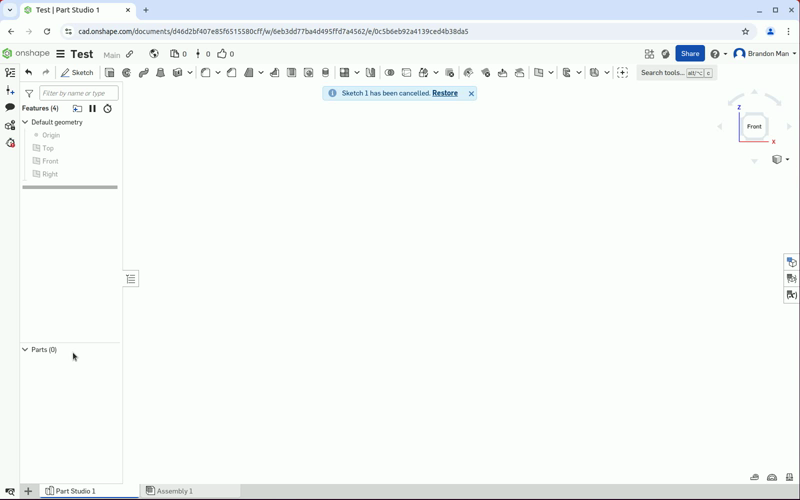
key_up(shift)
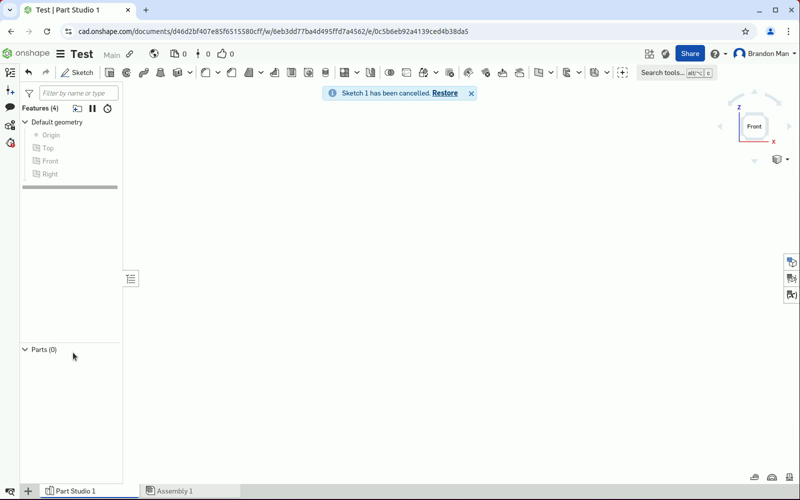
mouse_move(73, 352)
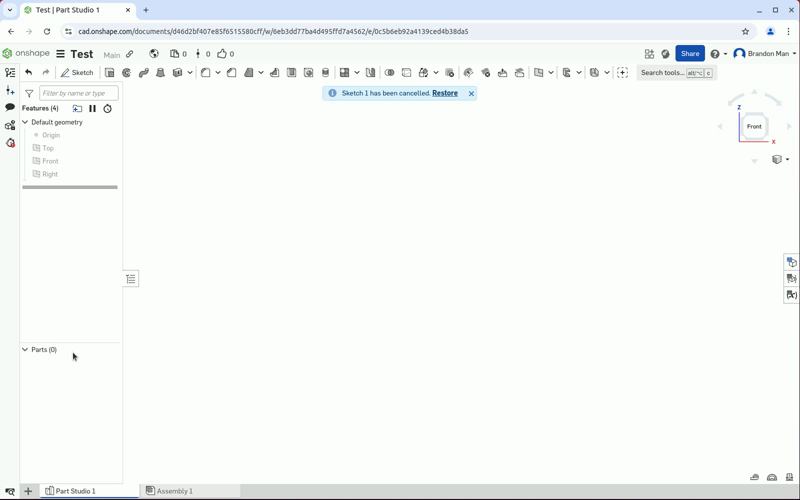
key(shift+y)
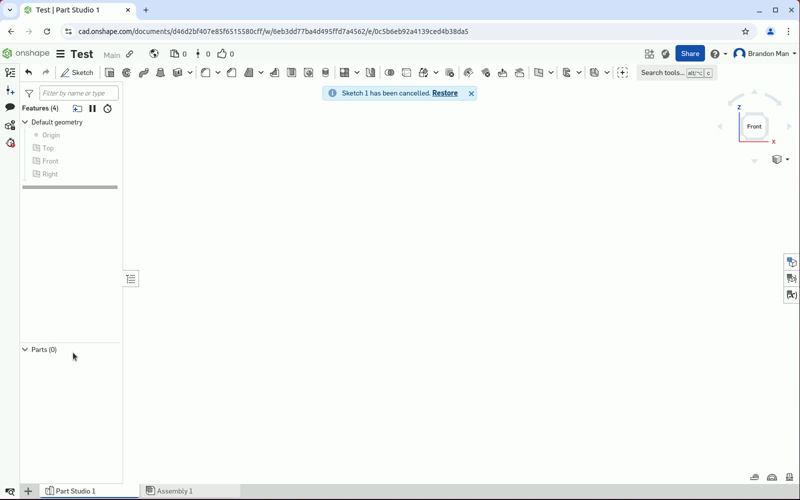
key(shift+s)
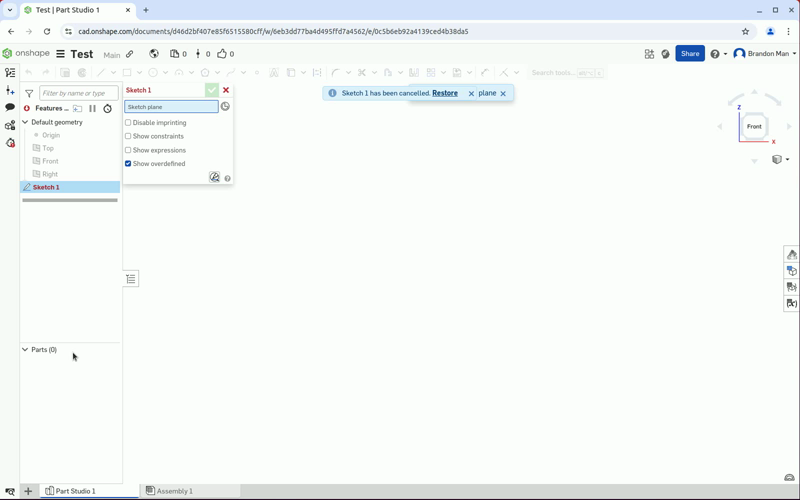
mouse_move(73, 163)
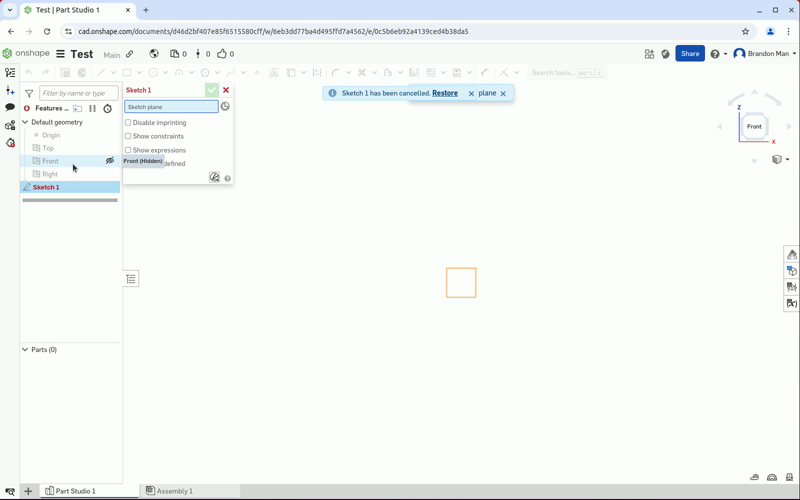
click(73, 163)
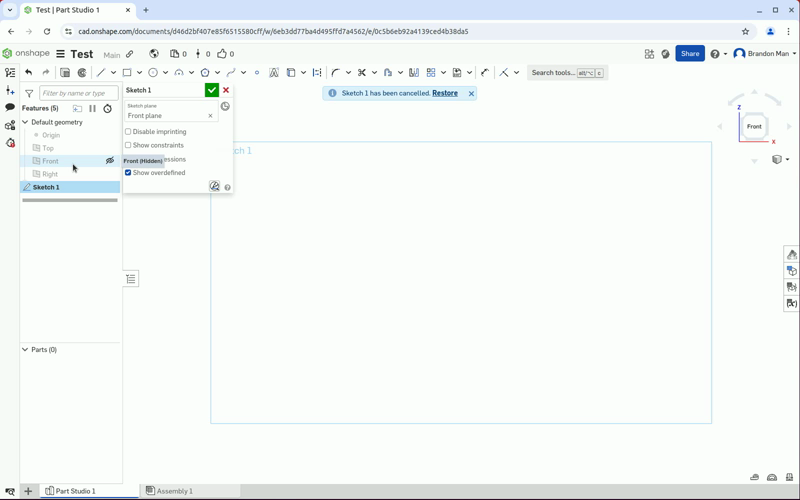
mouse_move(73, 352)
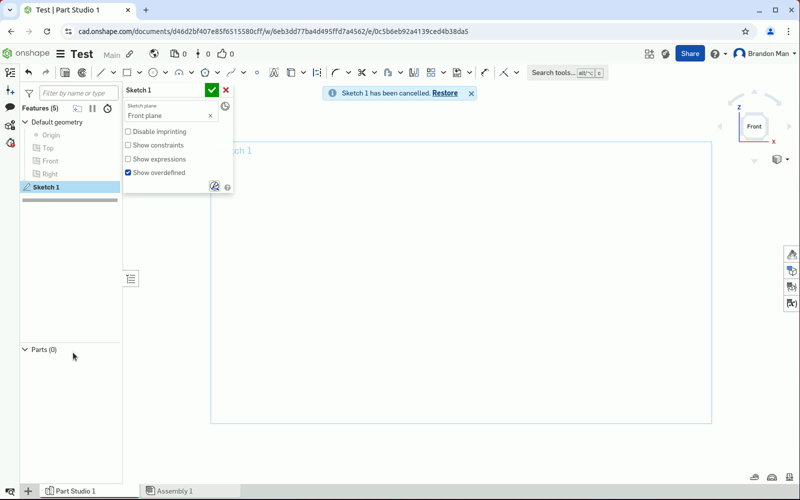
key(y)
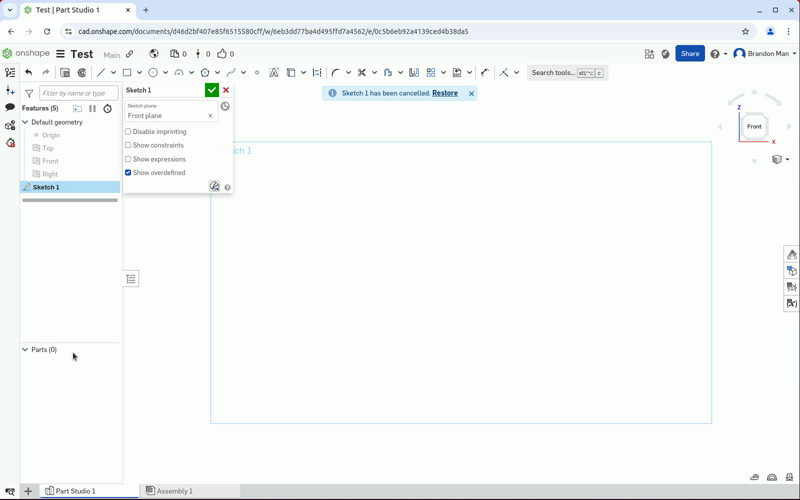
key(l)
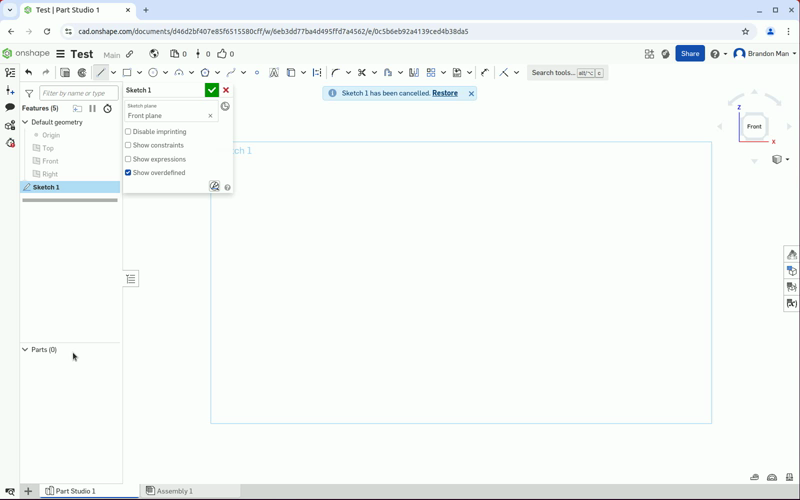
key_down(shift)
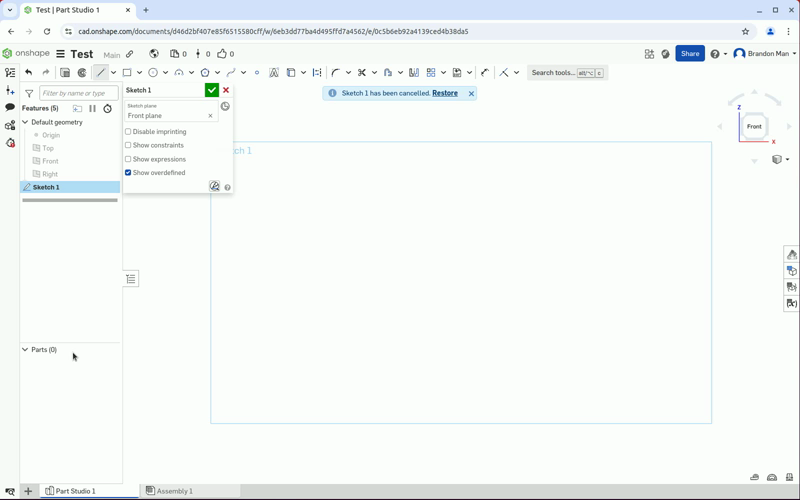
mouse_move(460, 282)
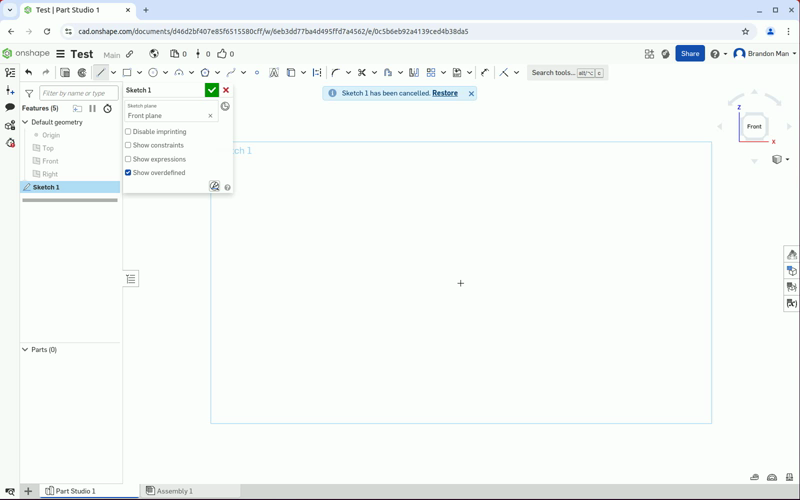
click(460, 282)
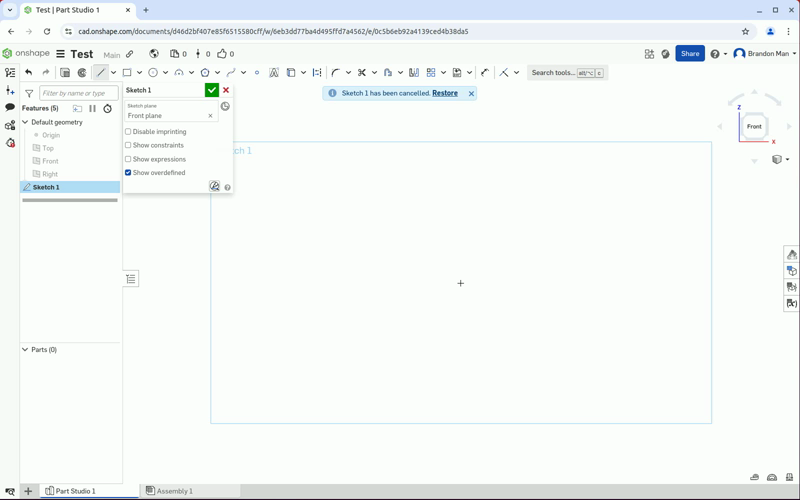
key_up(shift)
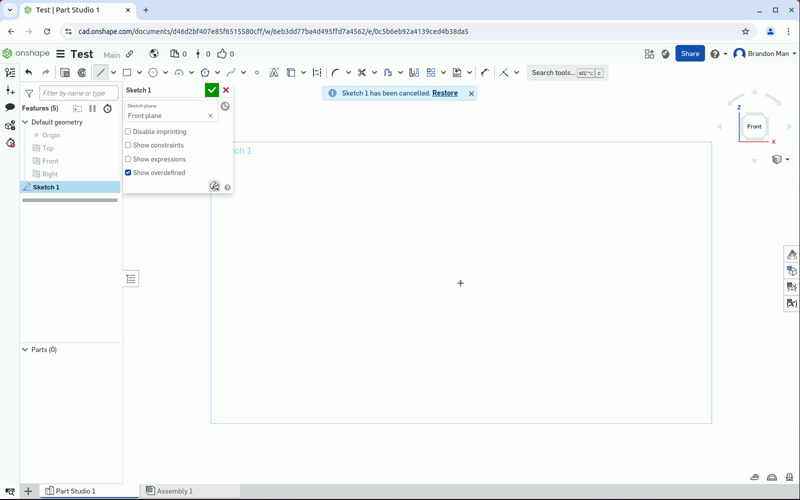
key_down(shift)
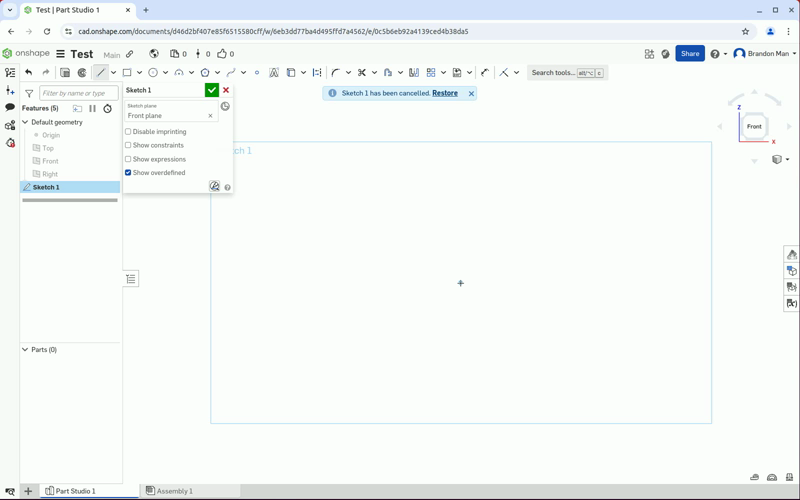
mouse_move(573, 282)
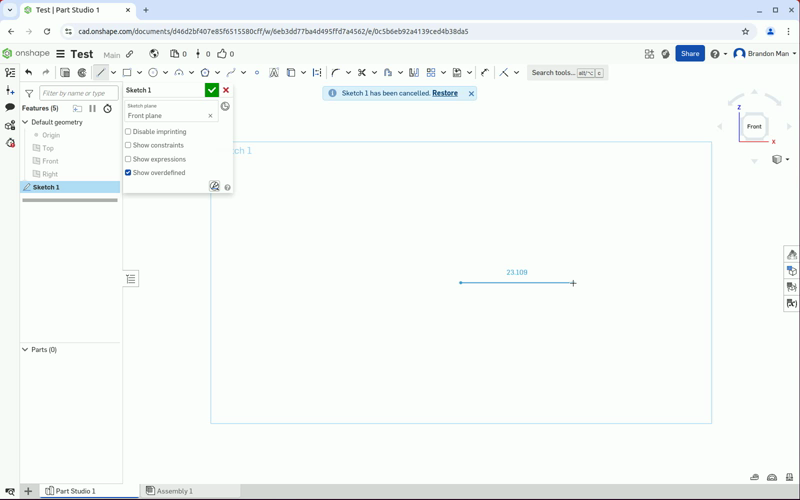
click(573, 282)
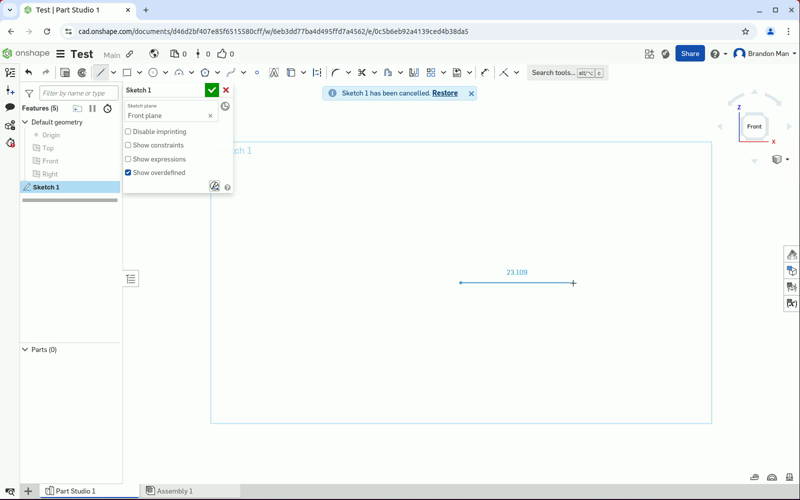
key_up(shift)
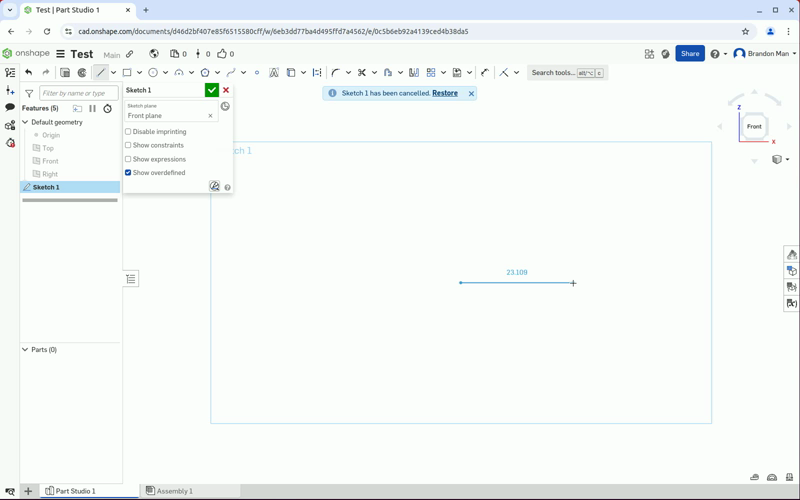
key_down(shift)
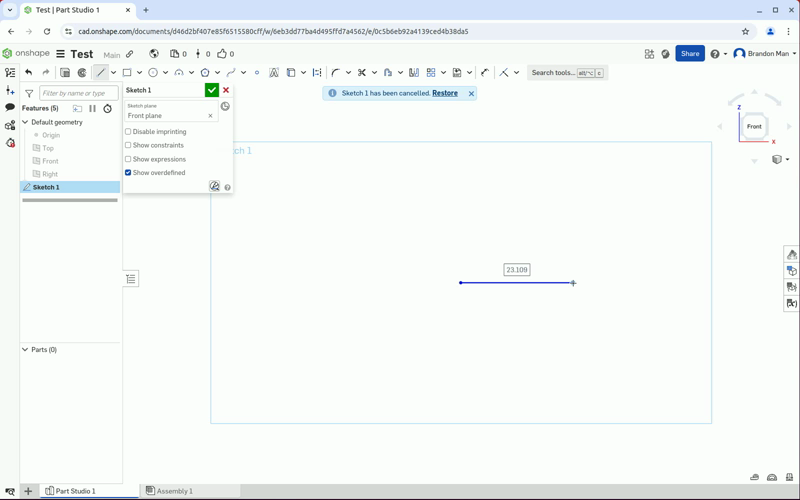
mouse_move(573, 170)
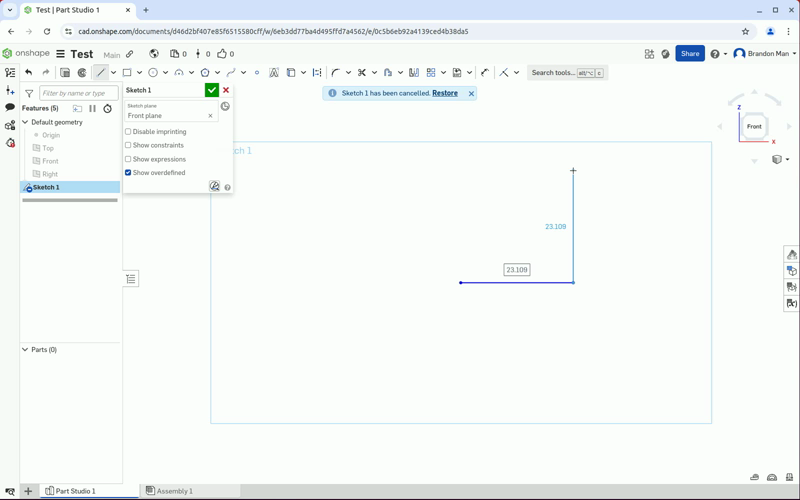
click(573, 170)
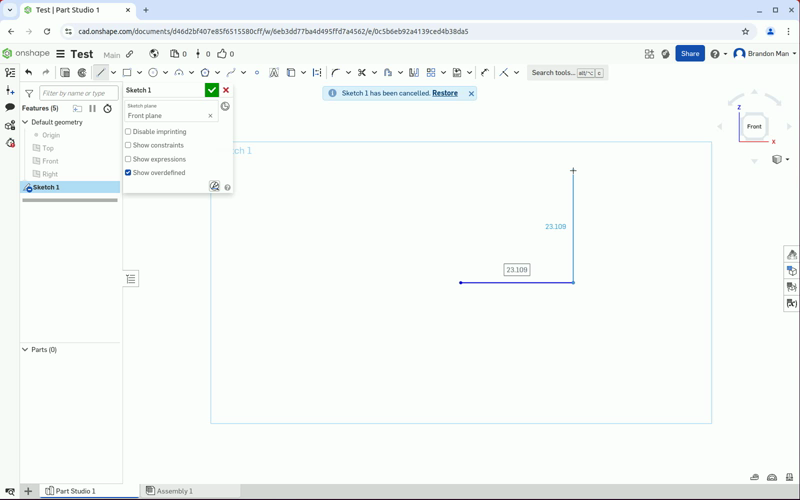
key_up(shift)
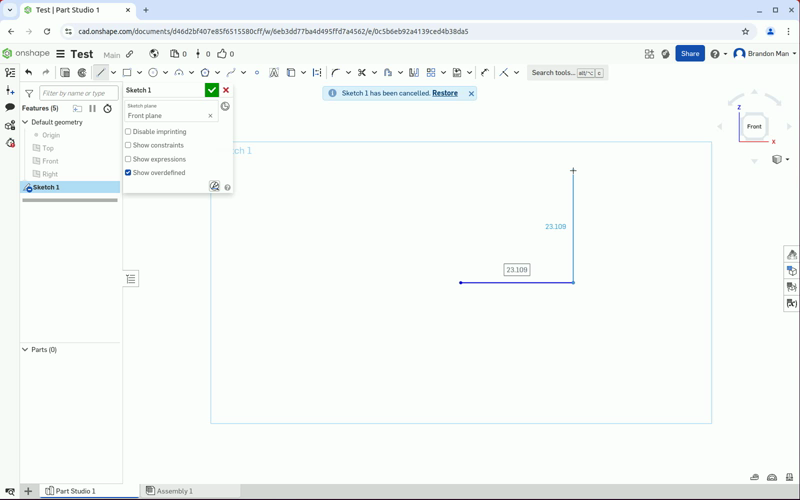
key_down(shift)
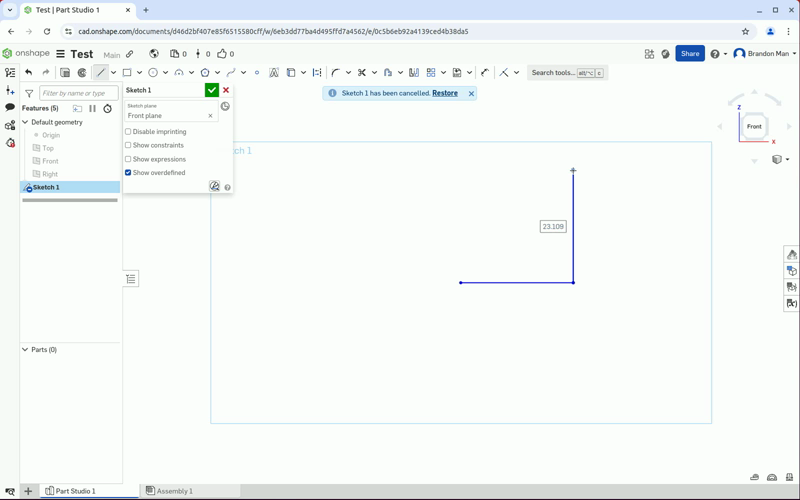
mouse_move(589, 170)
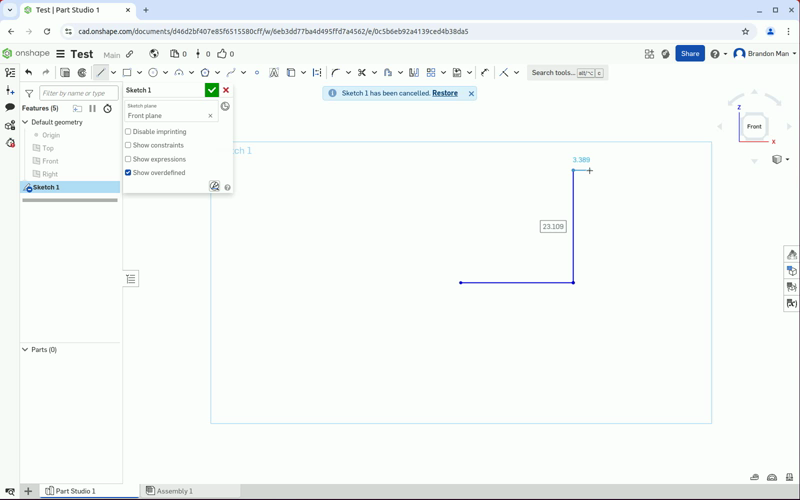
mouse_move(547, 170)
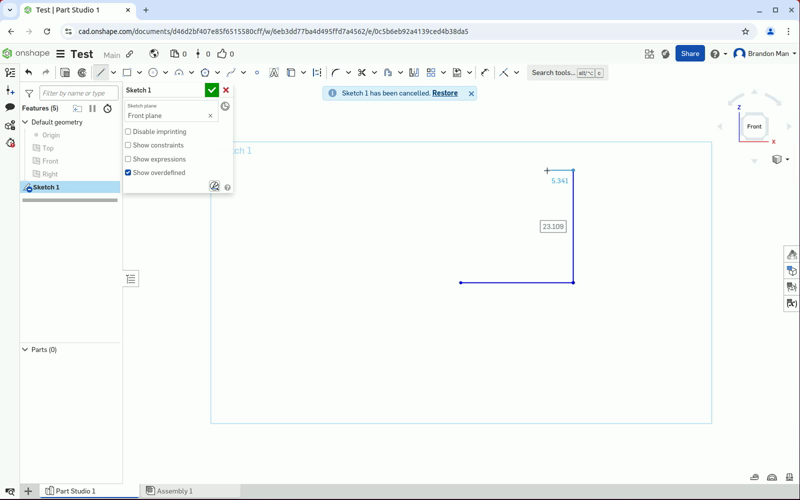
click(547, 170)
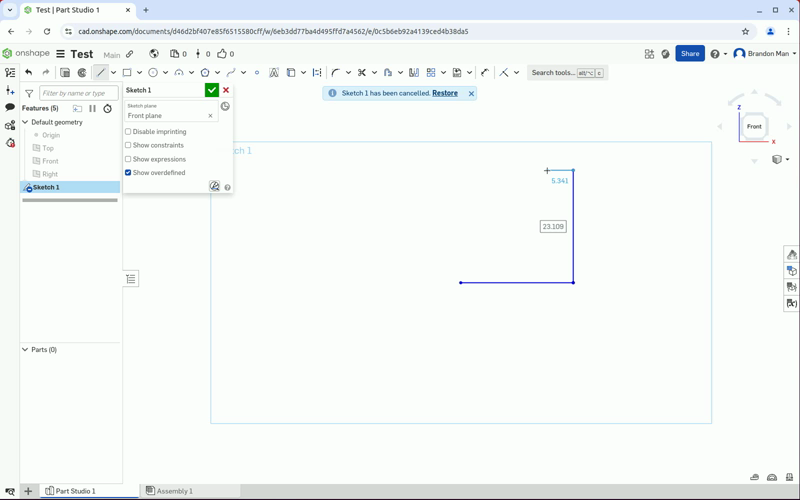
key_up(shift)
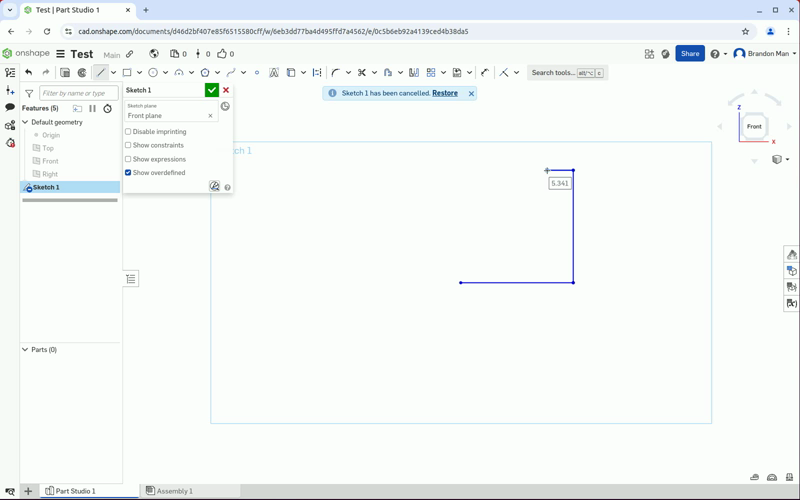
key_down(shift)
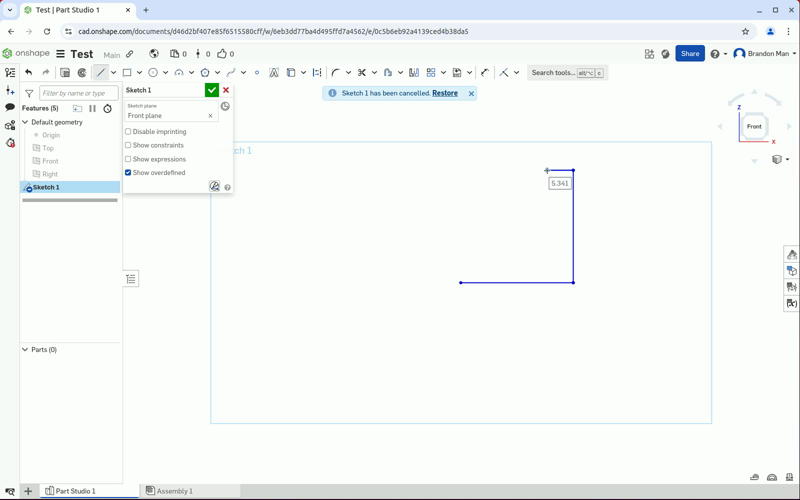
mouse_move(547, 242)
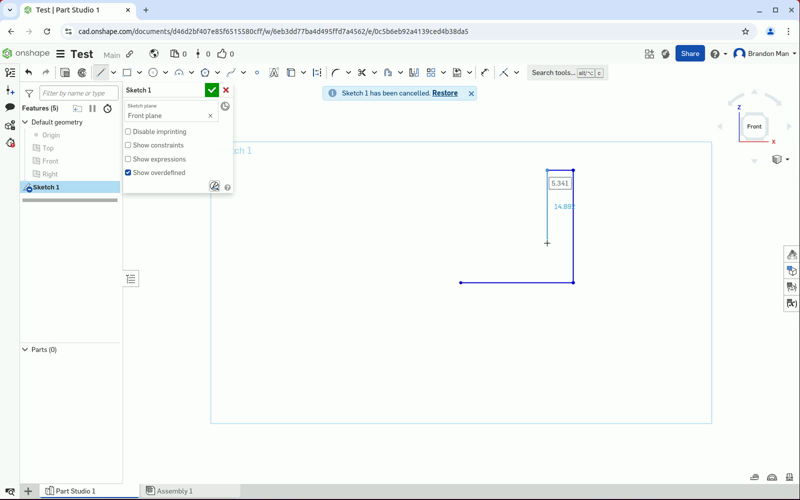
click(547, 242)
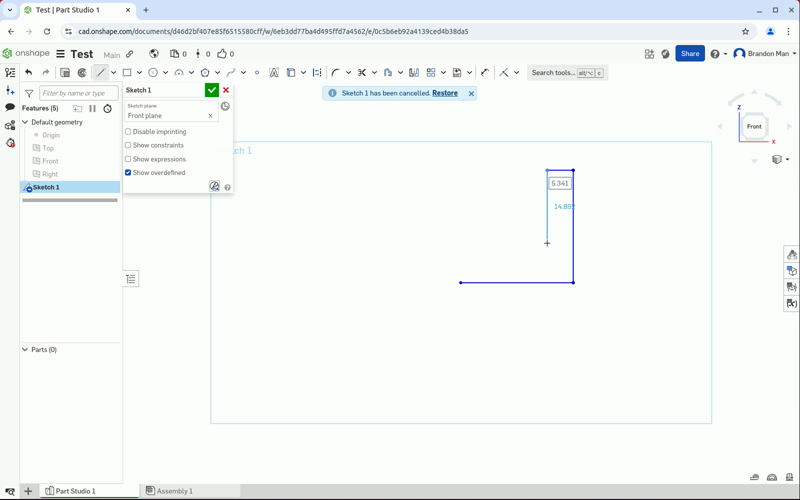
key_up(shift)
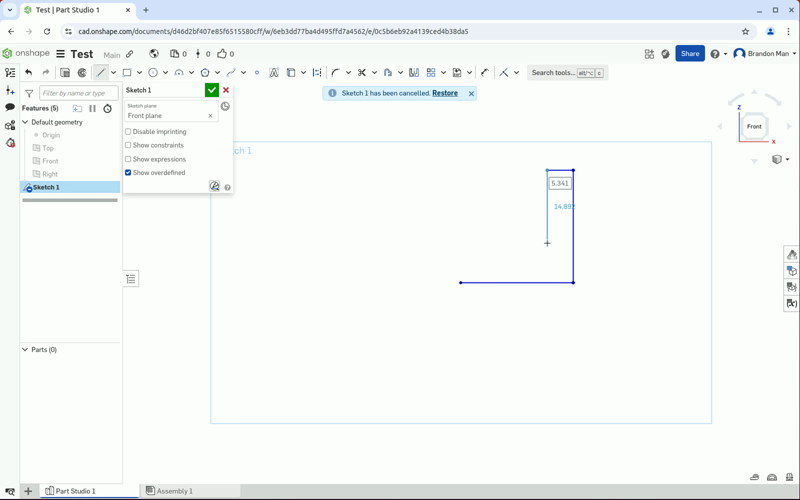
key_down(shift)
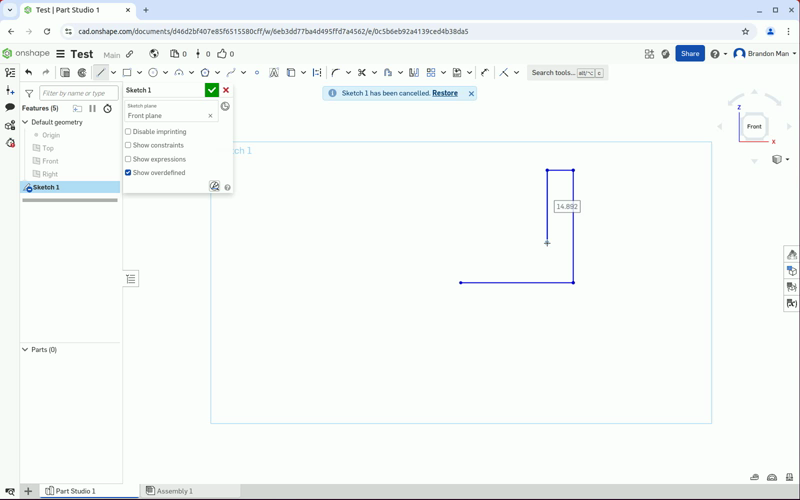
mouse_move(486, 242)
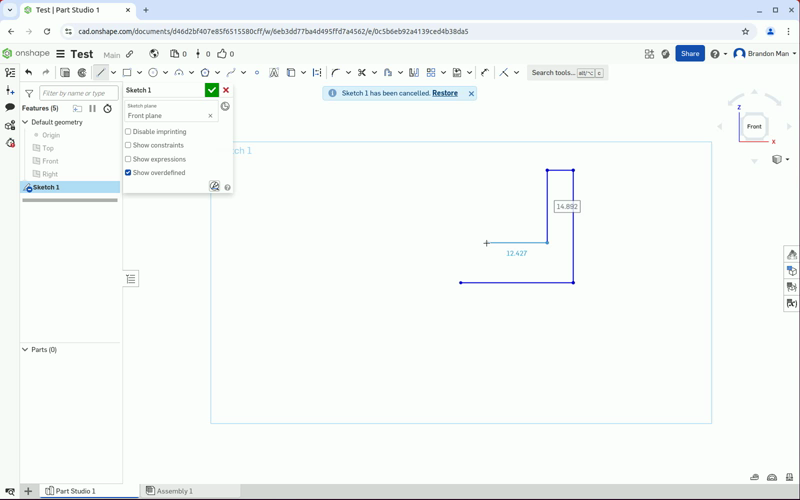
click(486, 242)
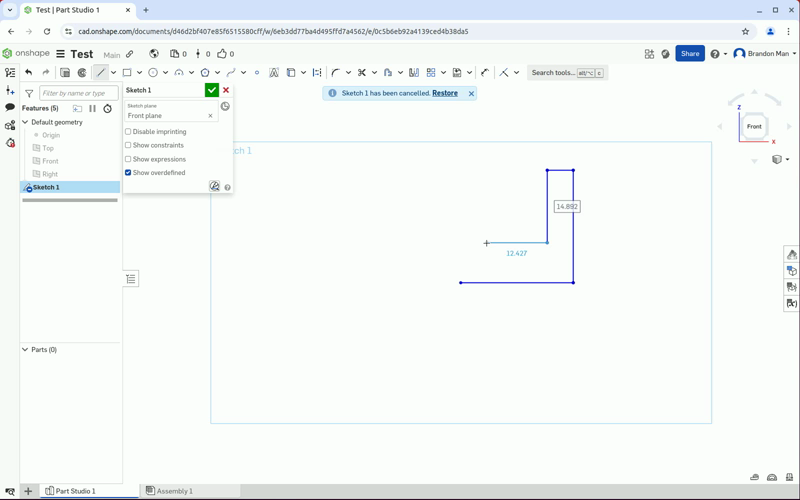
key_up(shift)
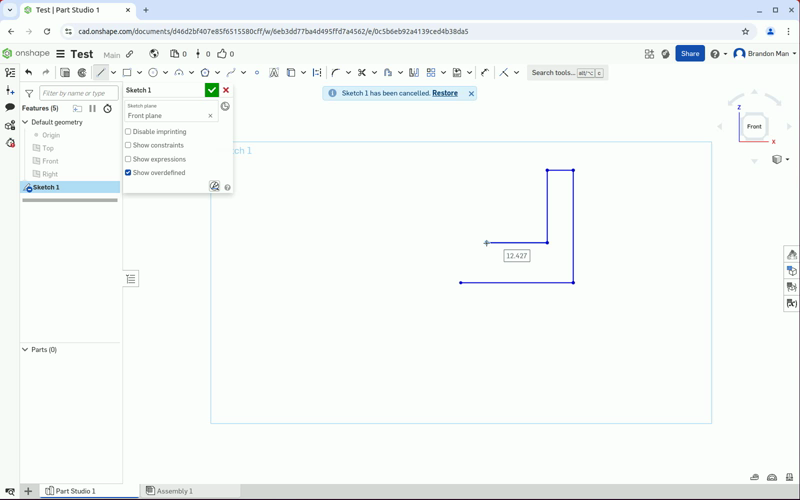
key_down(shift)
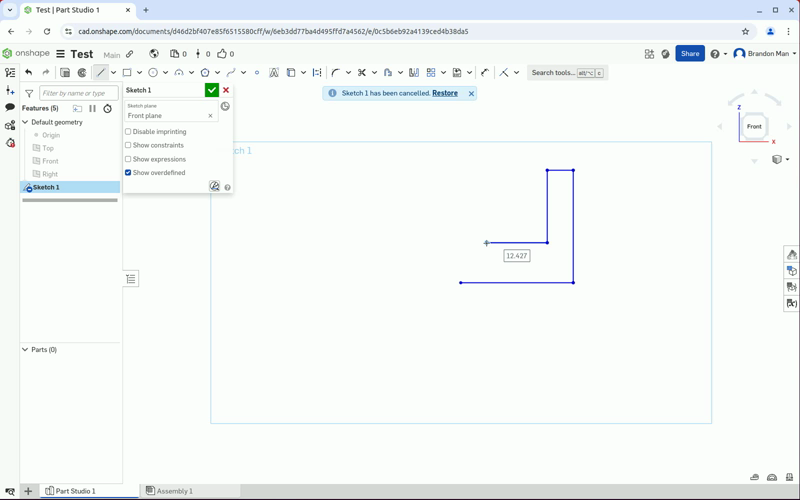
mouse_move(486, 170)
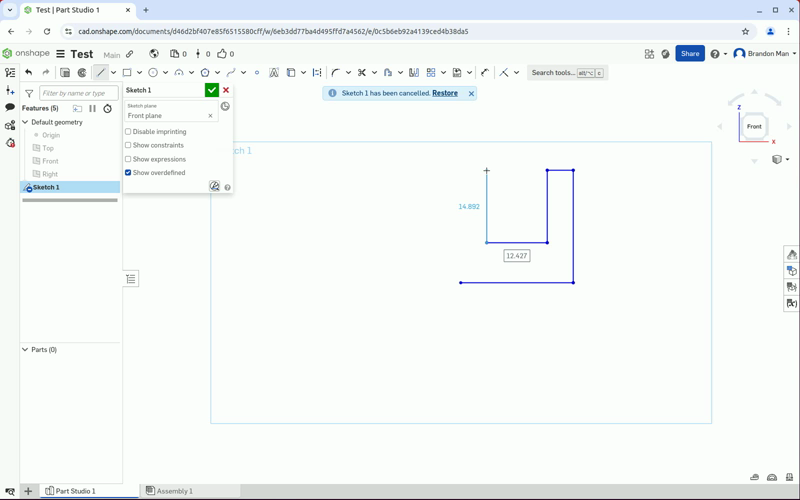
click(486, 170)
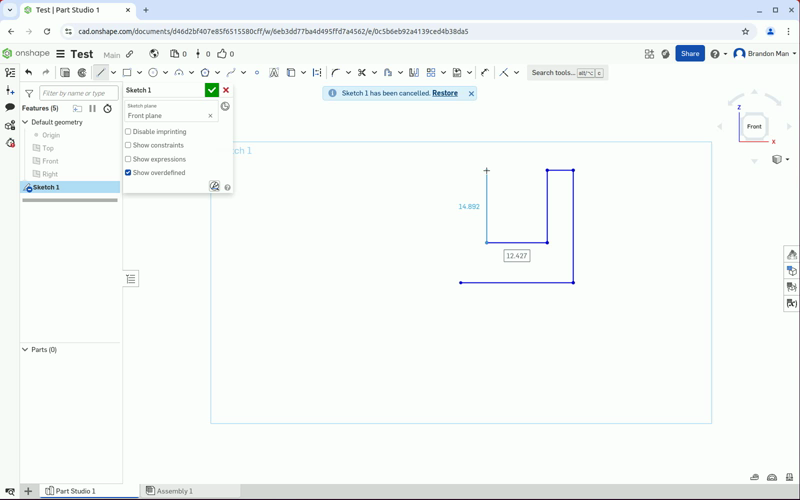
key_up(shift)
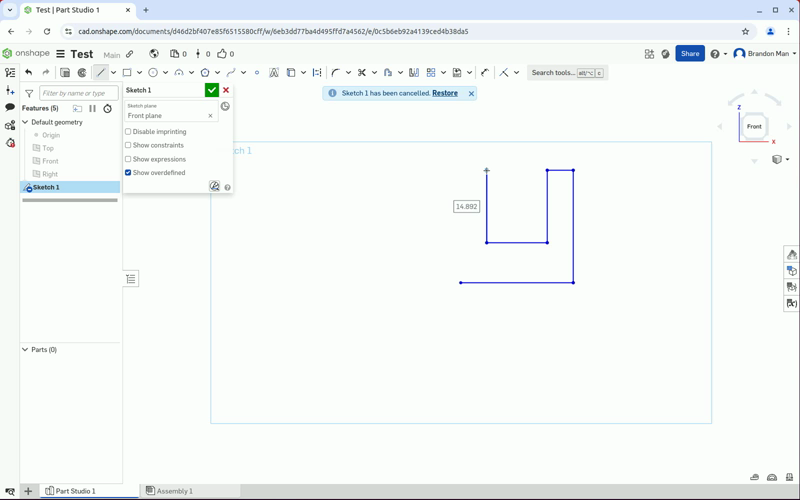
key_down(shift)
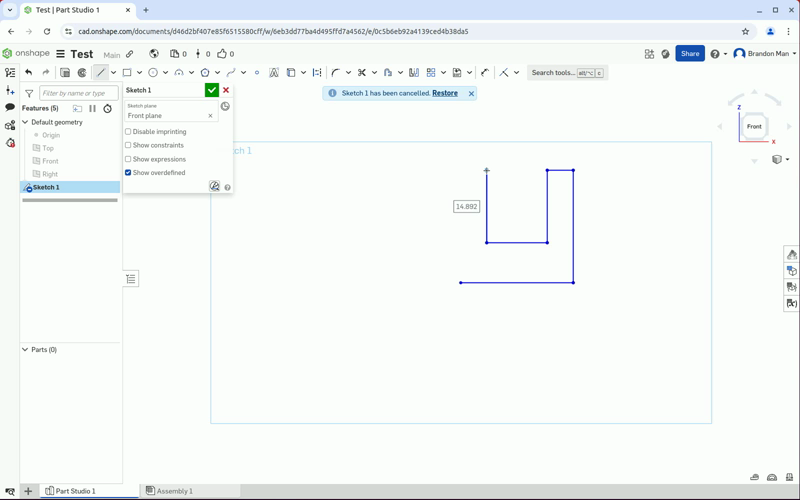
mouse_move(516, 170)
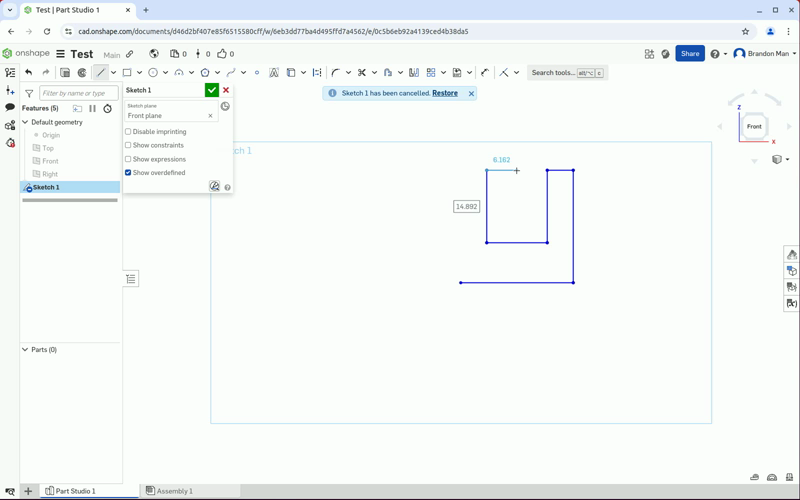
mouse_move(460, 170)
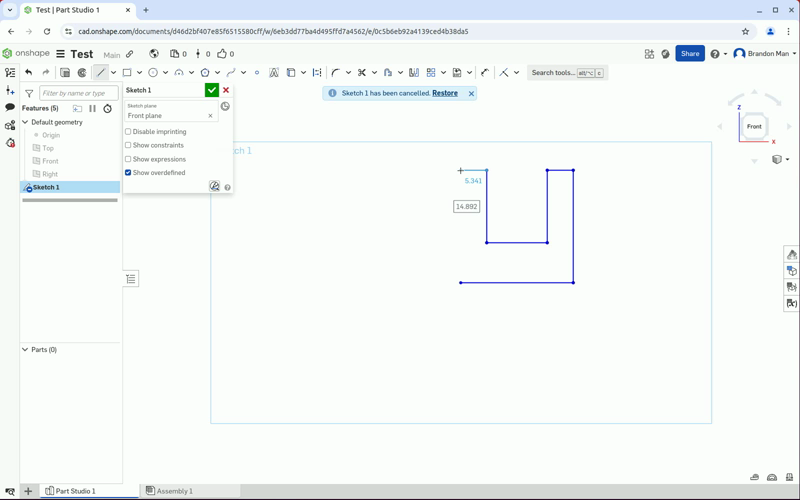
click(460, 170)
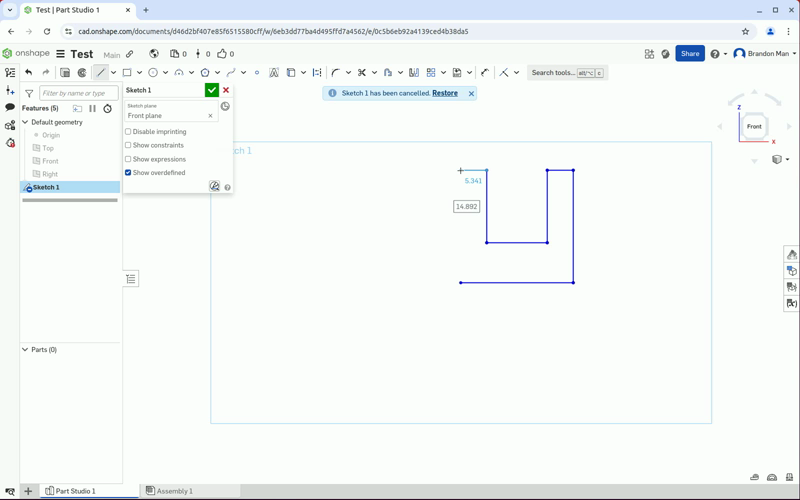
key_up(shift)
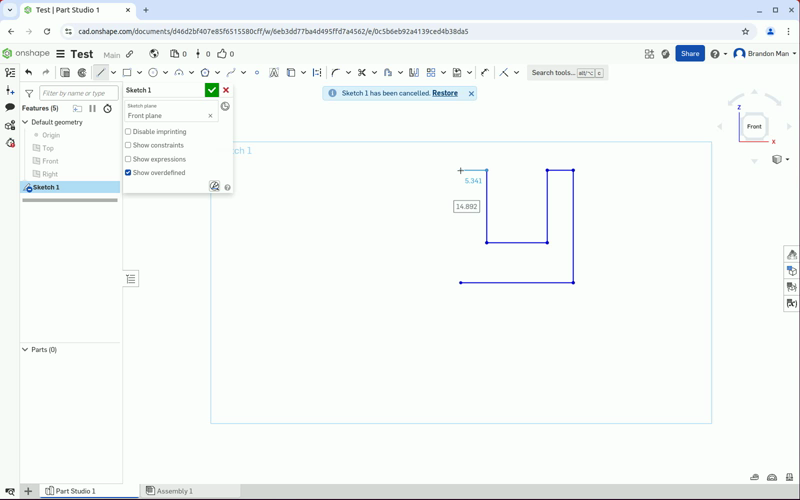
key_down(shift)
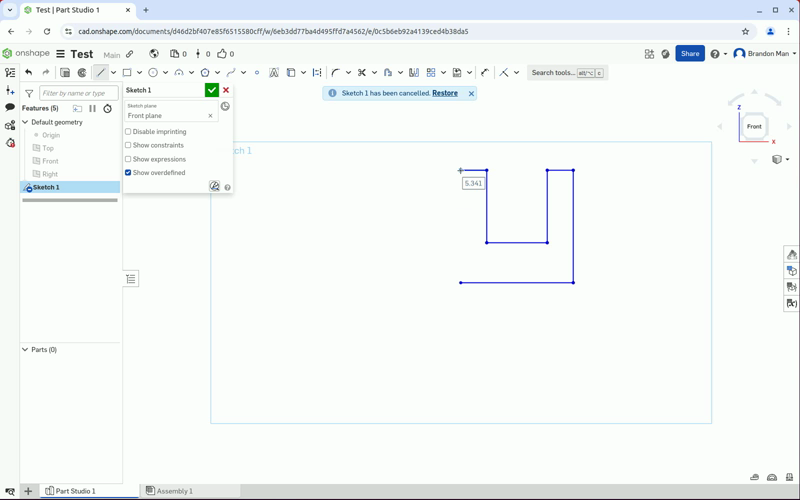
mouse_move(460, 282)
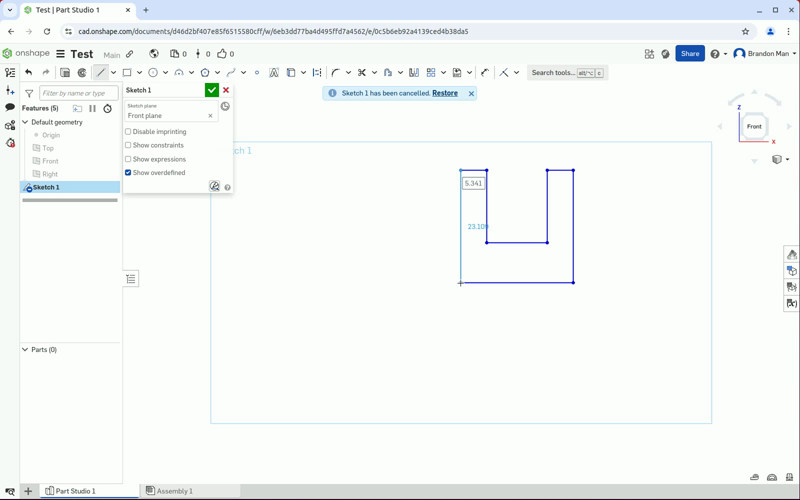
key_up(shift)
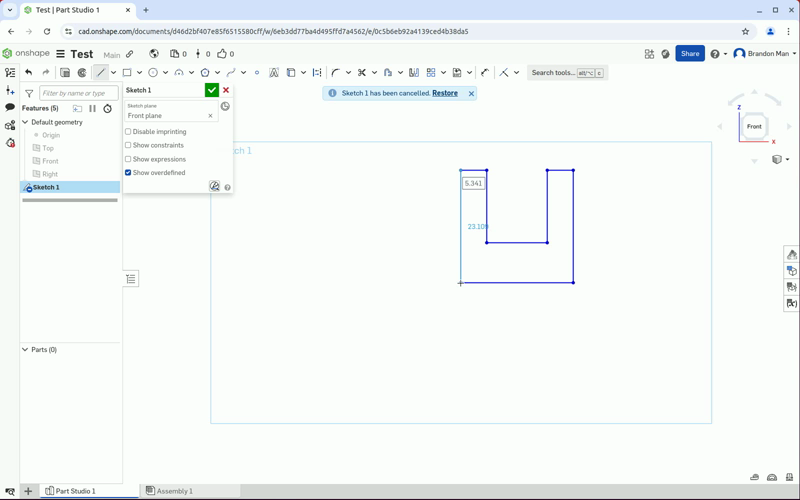
click(460, 282)
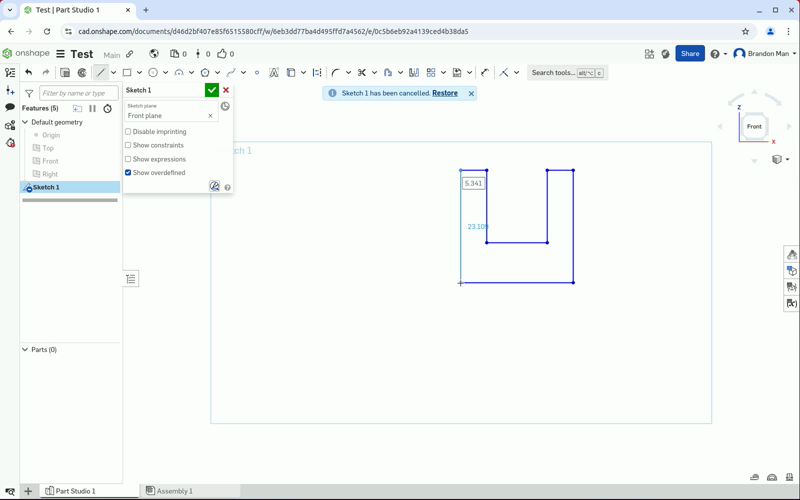
key(esc)
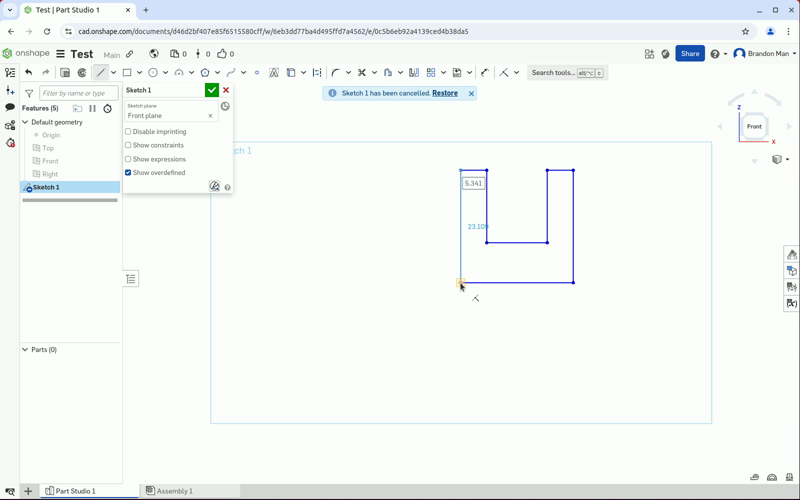
mouse_move(565, 196)
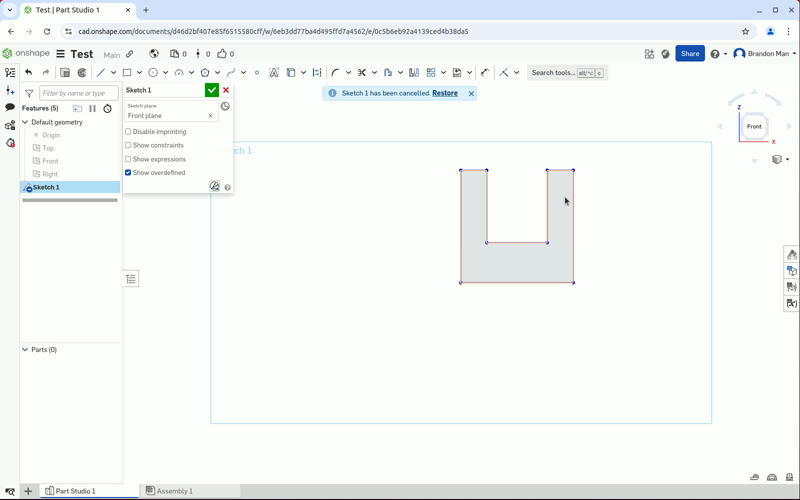
click(565, 196)
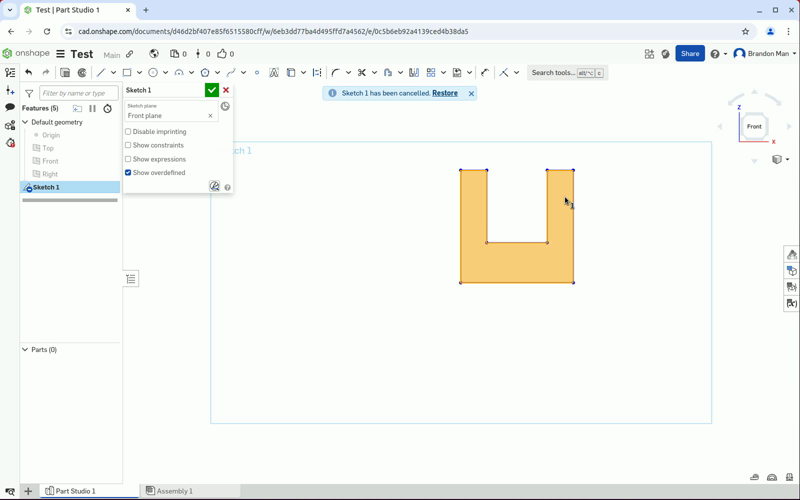
mouse_move(73, 352)
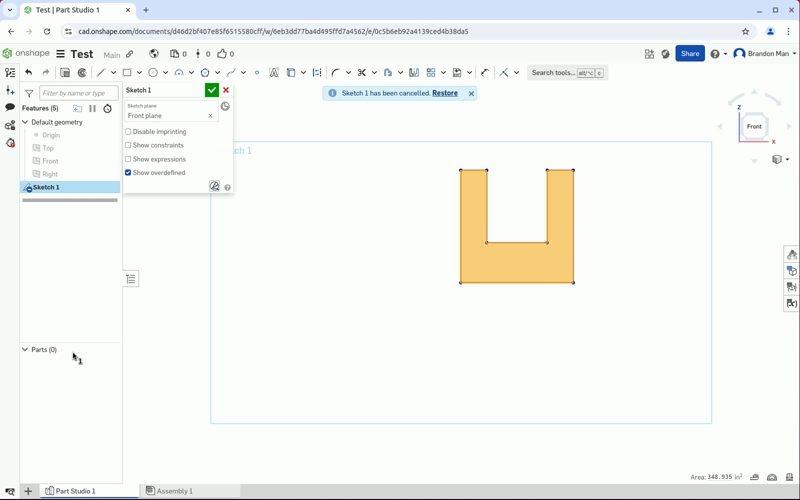
key(shift+y)
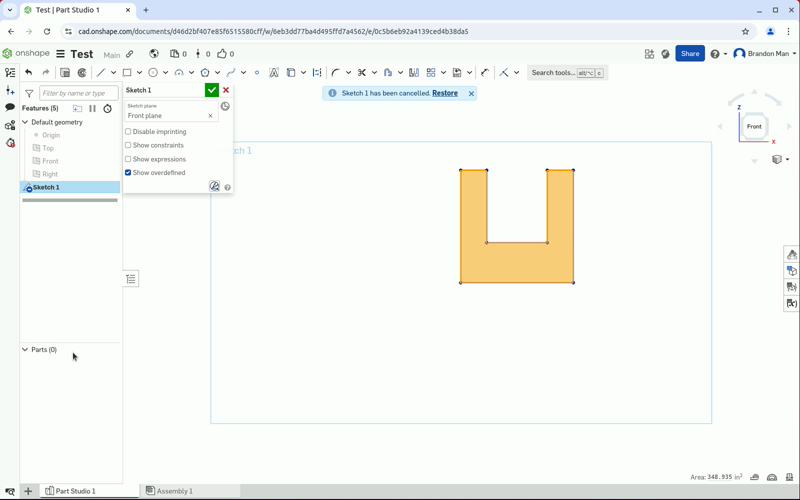
key(shift+e)
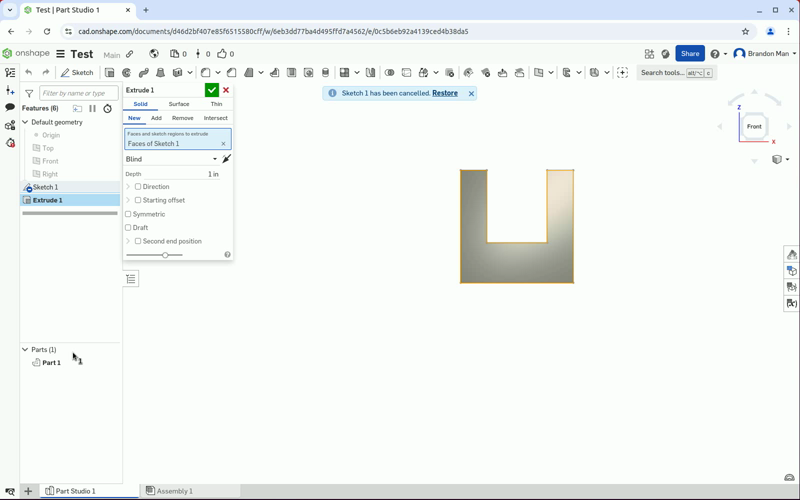
mouse_move(143, 106)
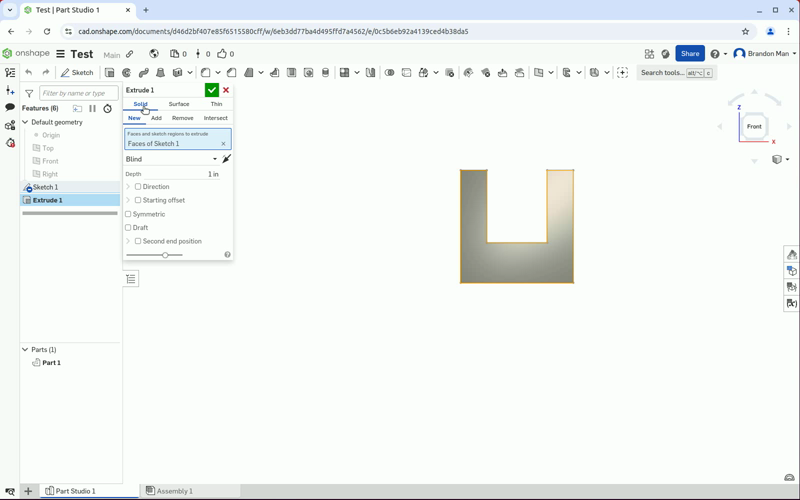
click(143, 106)
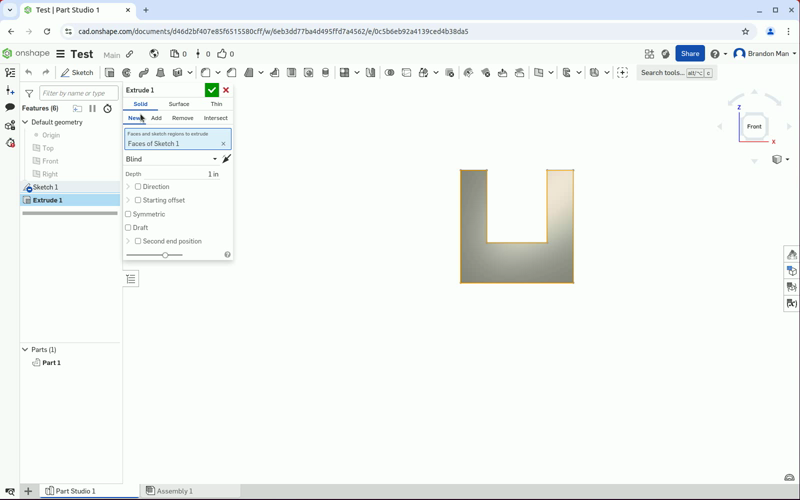
mouse_move(137, 120)
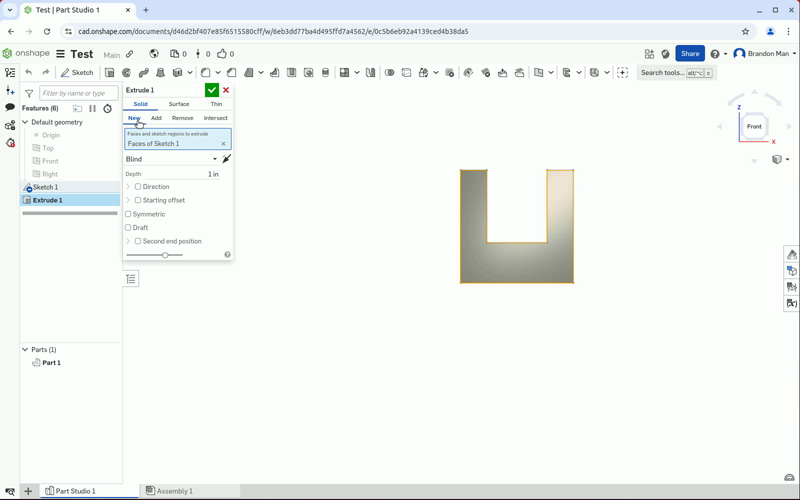
click(137, 120)
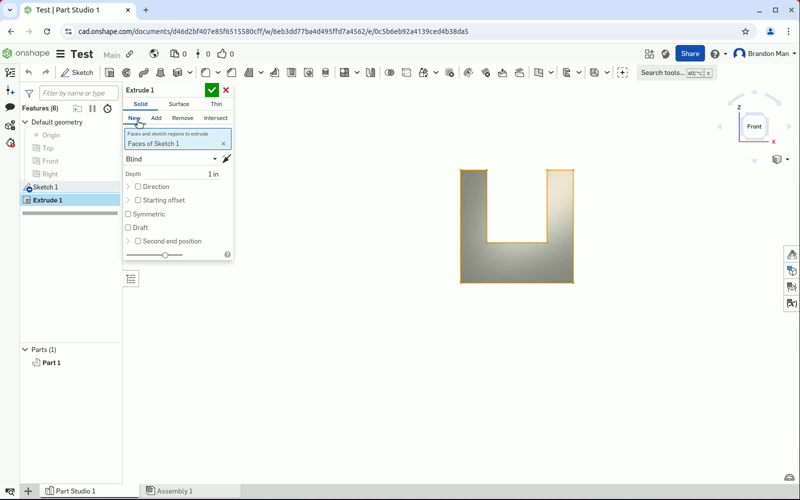
key(tab, 4)
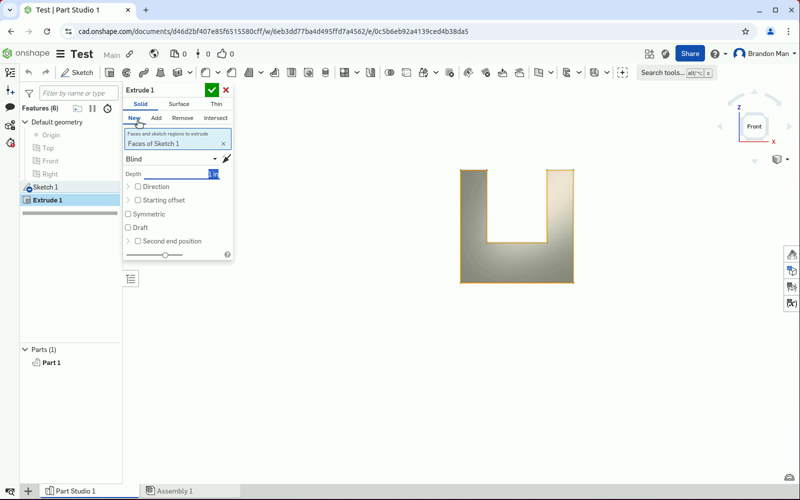
text(14.443)
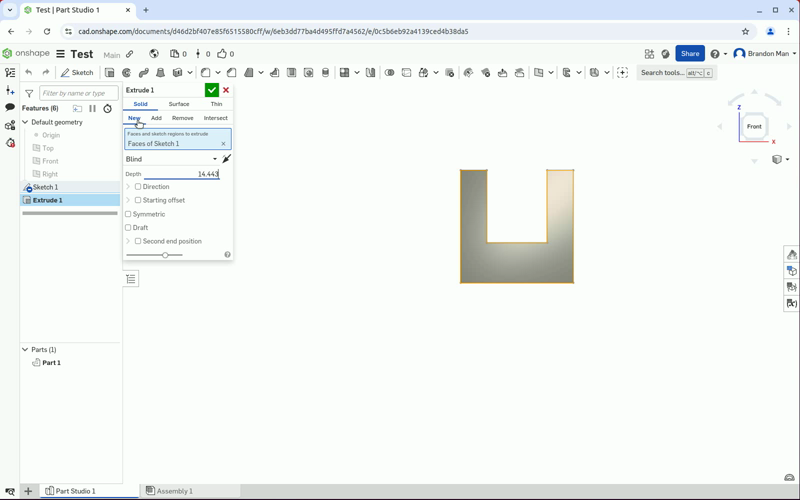
key(enter)
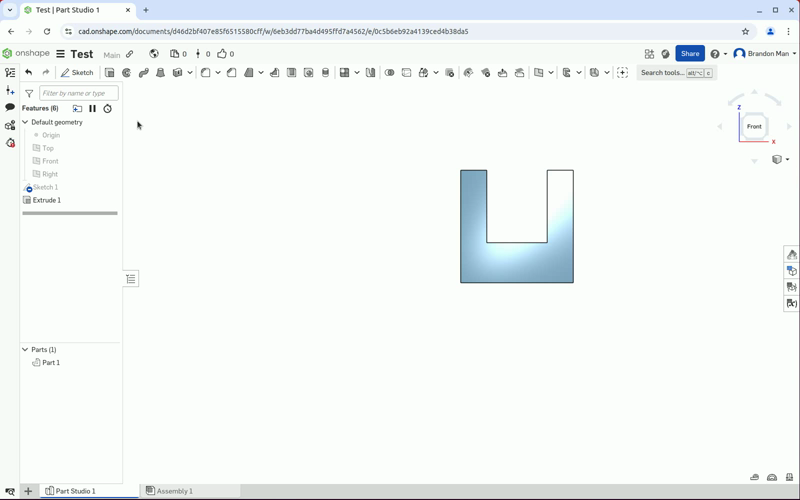
key(shift+h)
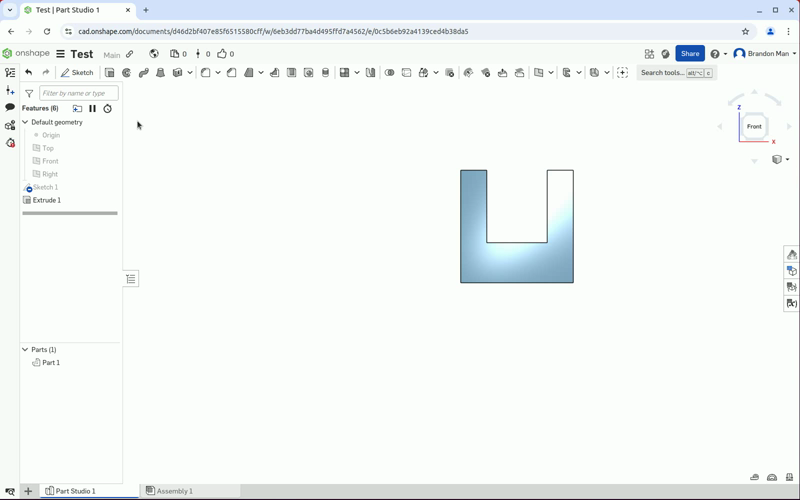
key(shift+h)
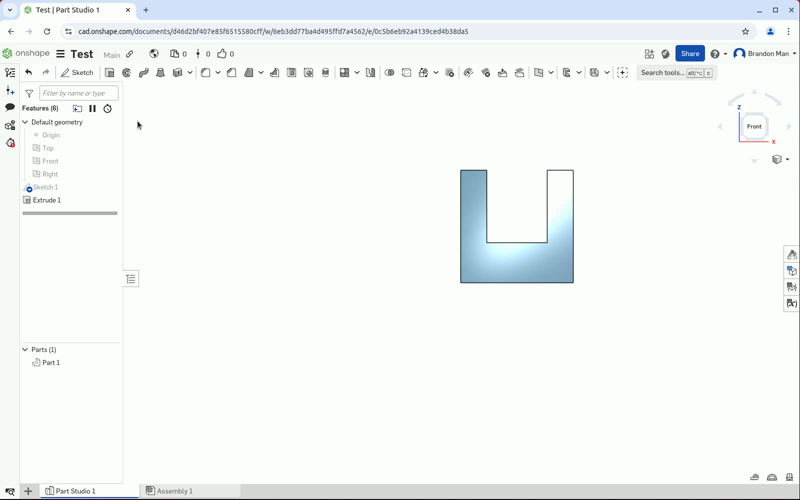
mouse_move(73, 189)
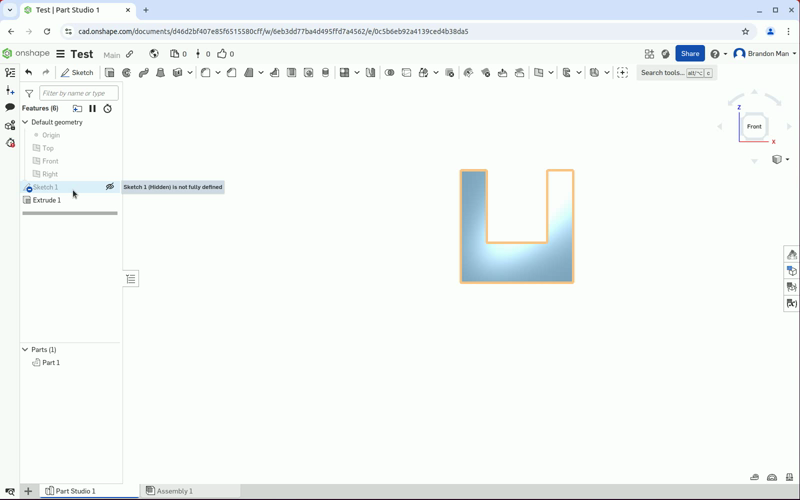
click(73, 189)
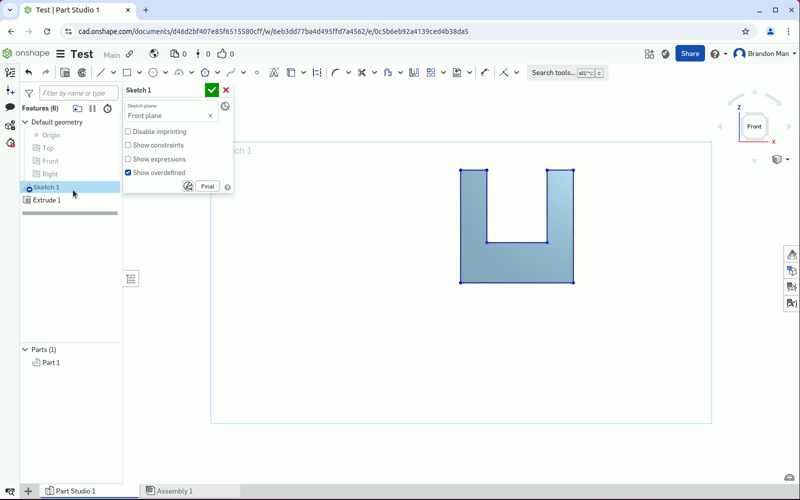
mouse_move(229, 92)
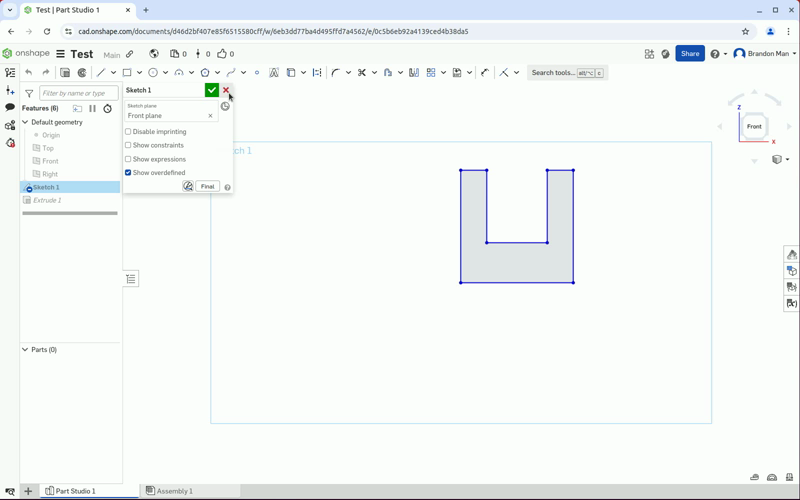
click(229, 92)
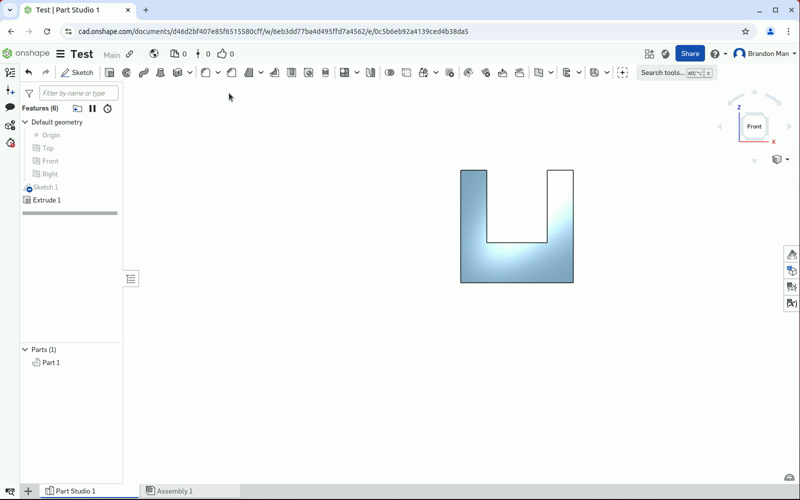
mouse_move(73, 352)
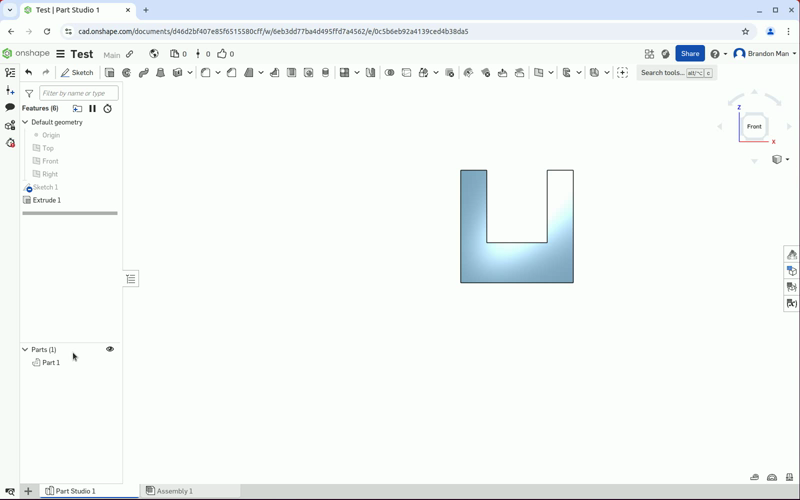
key(y)
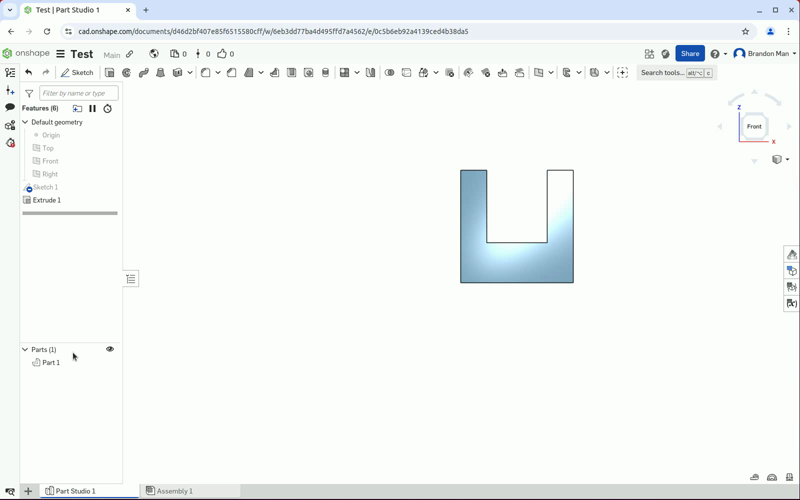
key(shift+p)
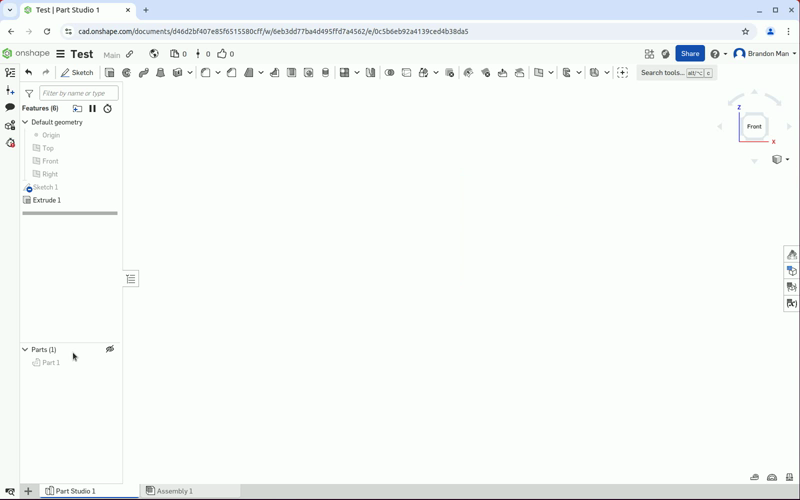
key(space)
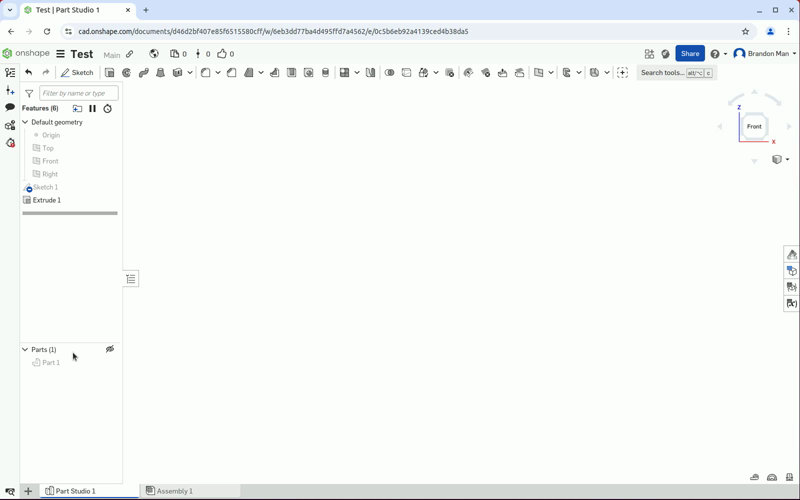
key_down(shift)
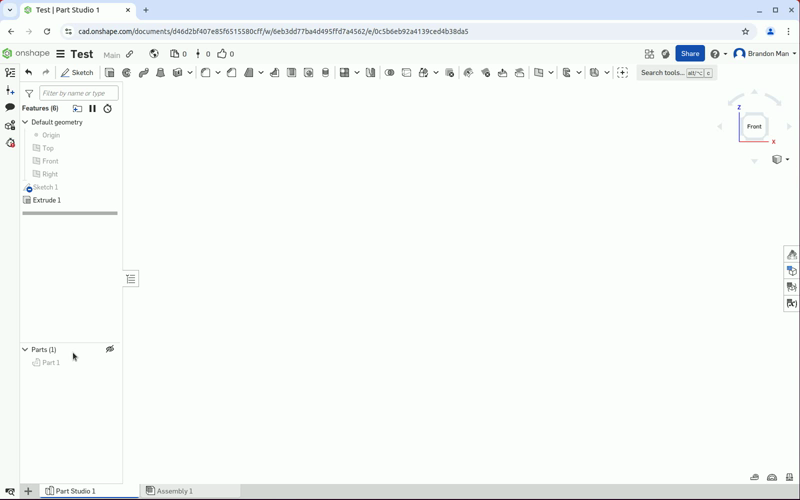
key(down)
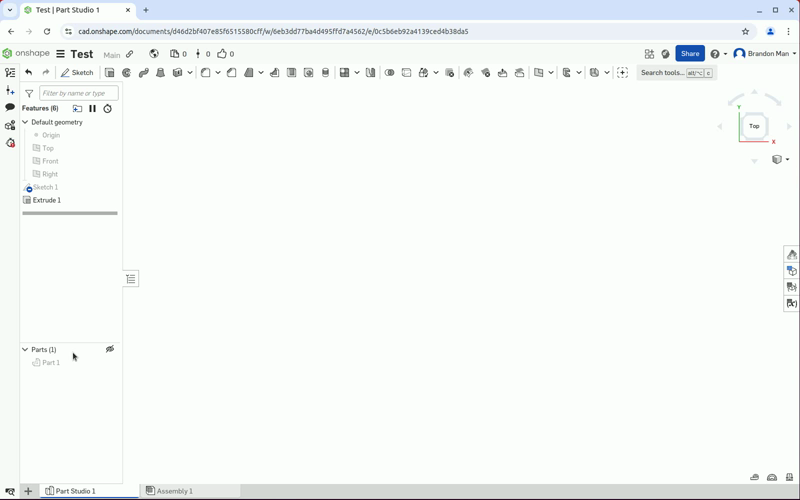
key_up(shift)
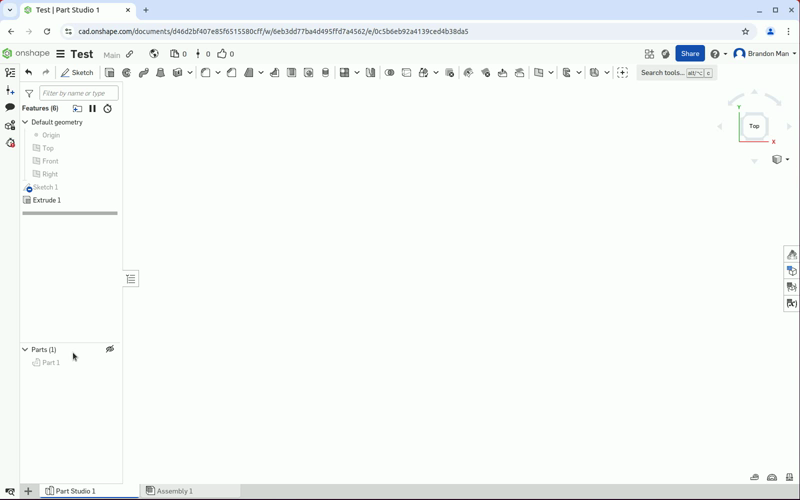
mouse_move(73, 352)
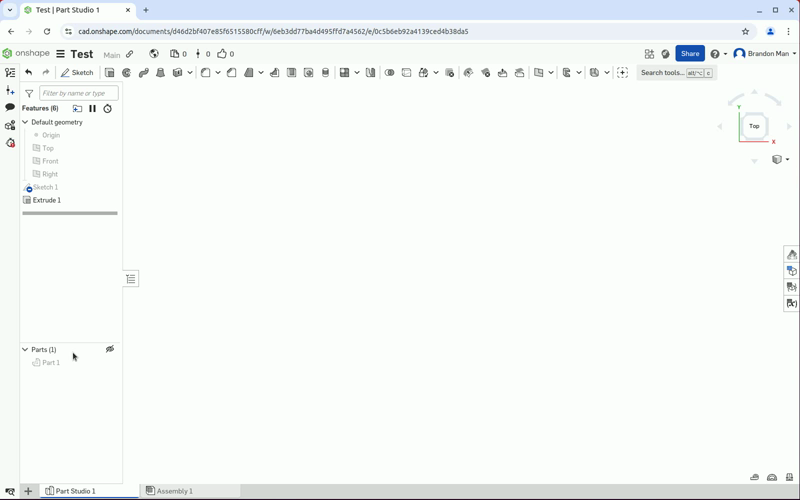
key(shift+y)
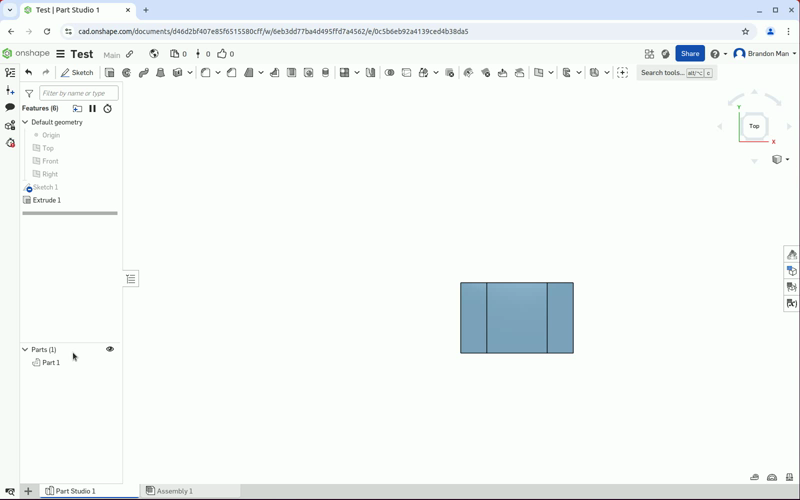
mouse_move(541, 75)
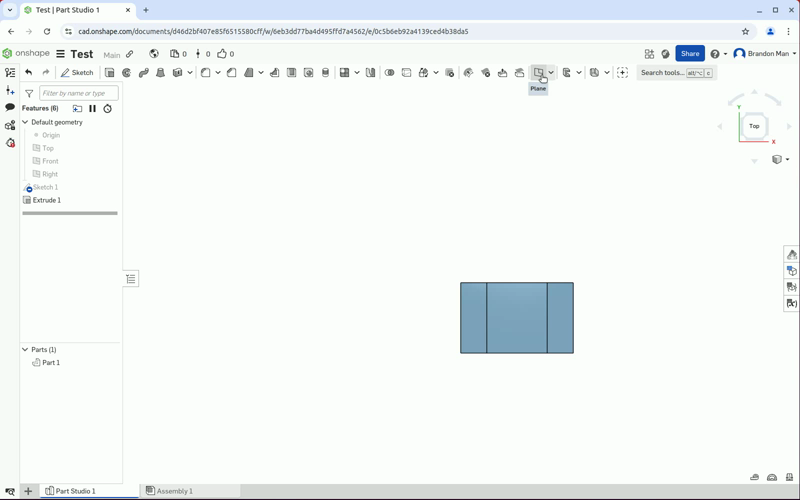
click(541, 75)
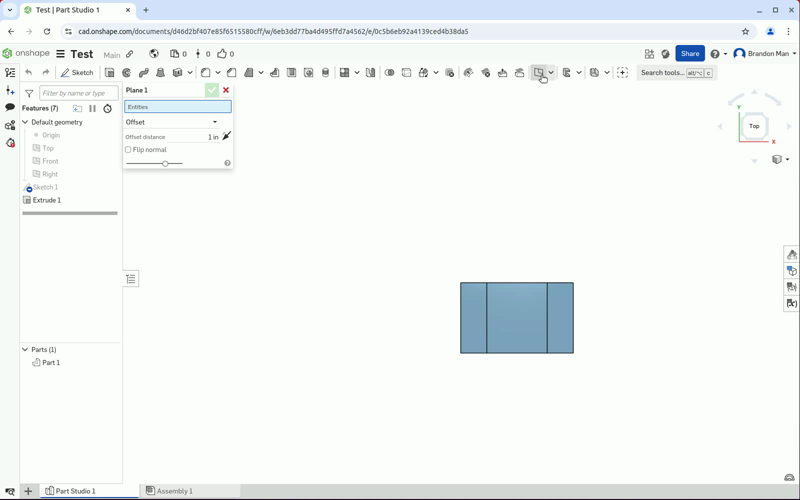
mouse_move(73, 150)
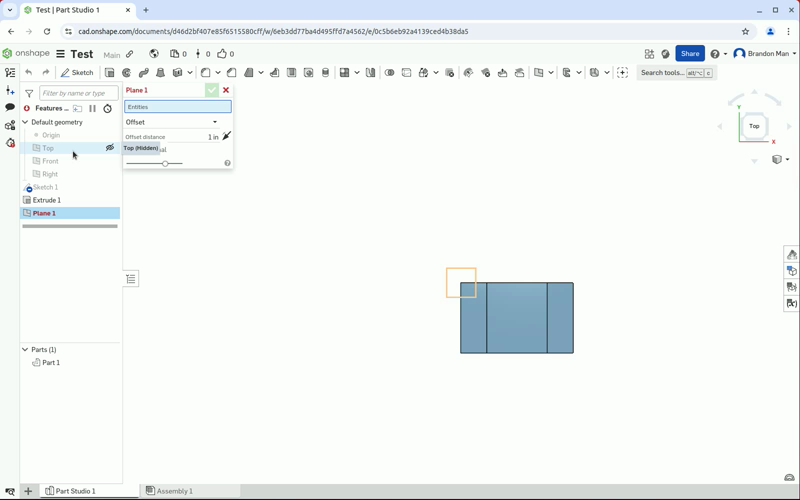
click(73, 150)
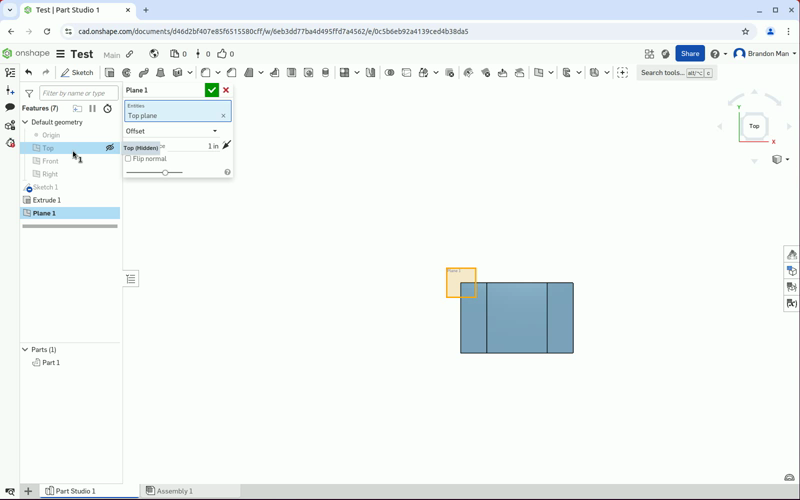
key(tab, 2)
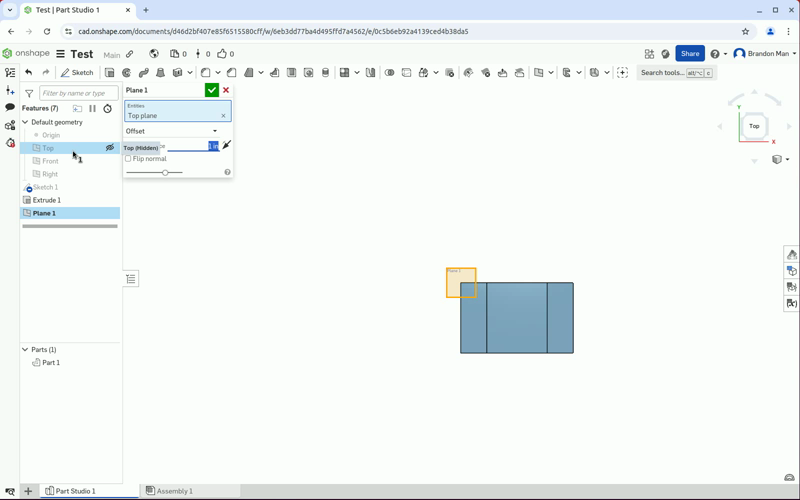
text(23.108)
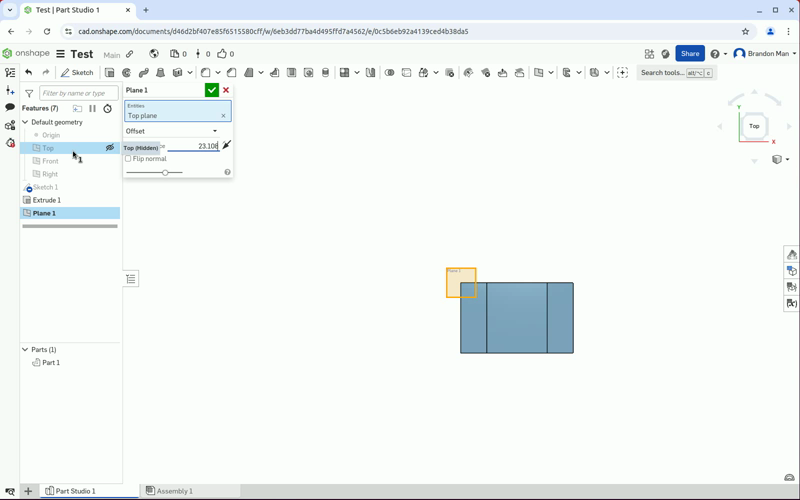
key(enter, 2)
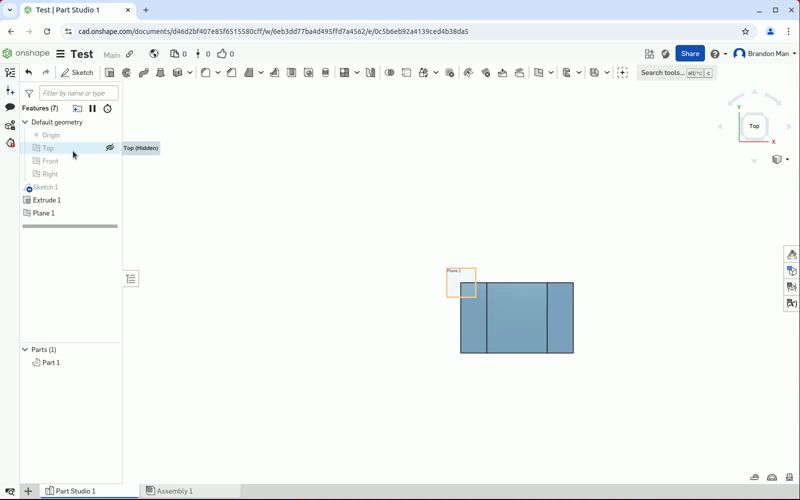
key(shift+s)
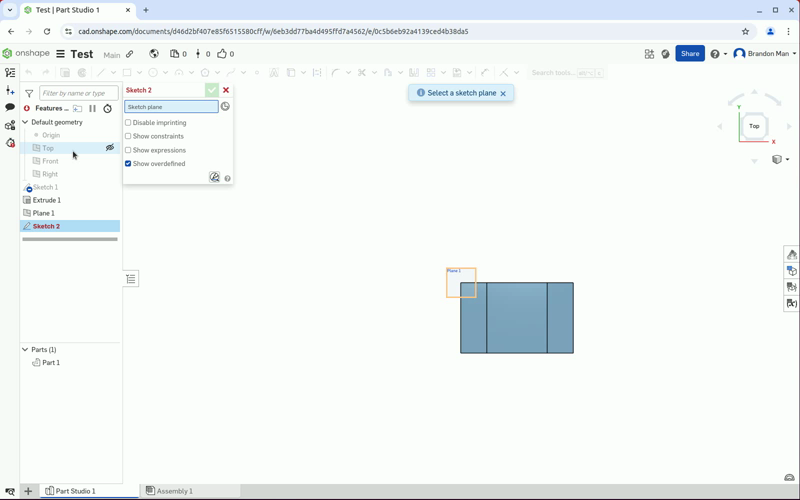
mouse_move(73, 215)
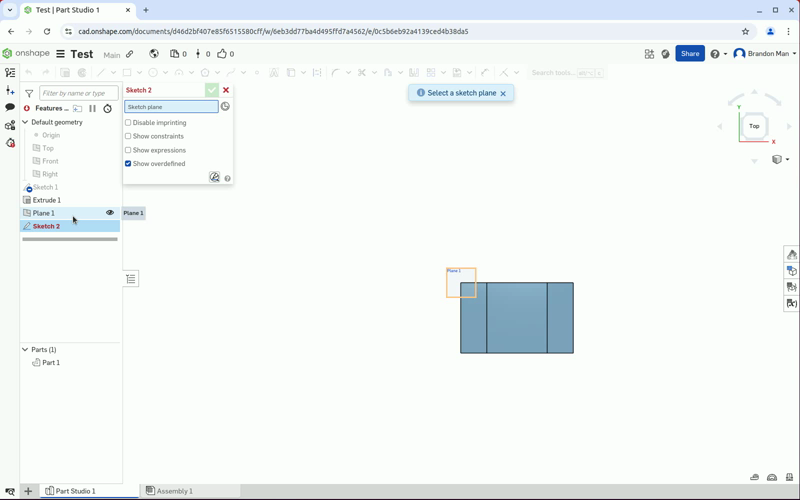
click(73, 215)
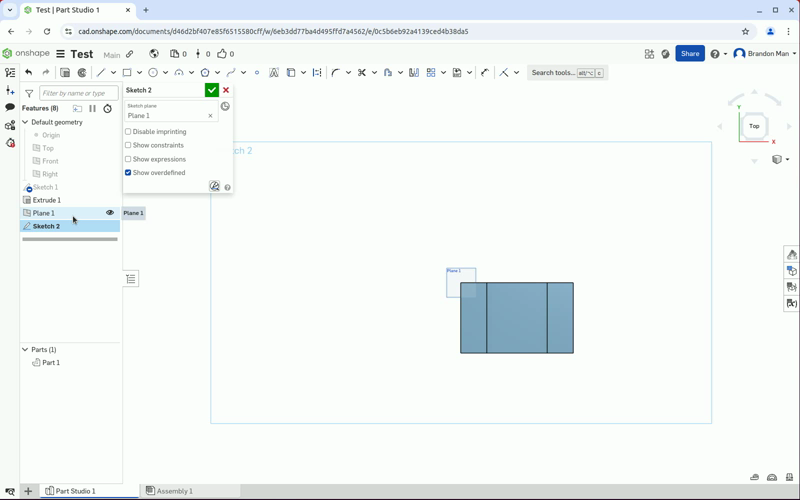
mouse_move(73, 352)
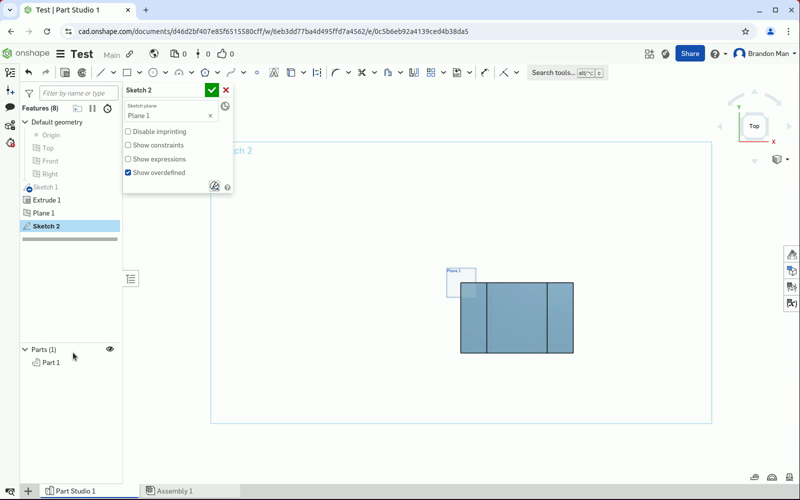
key(y)
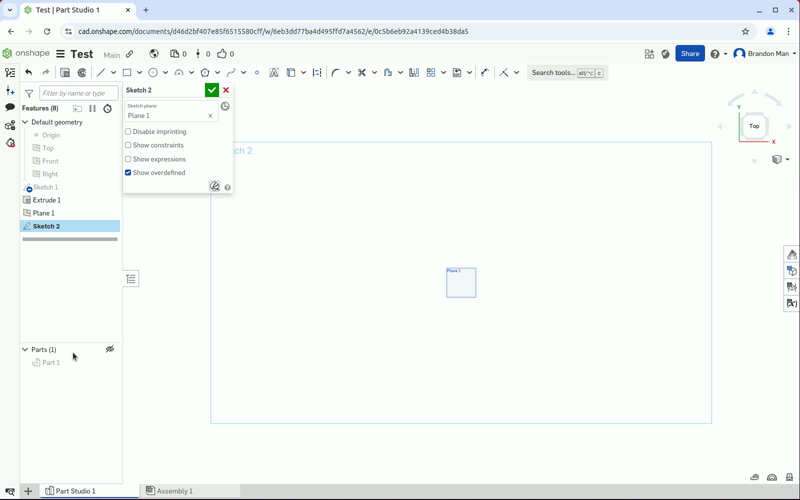
key(l)
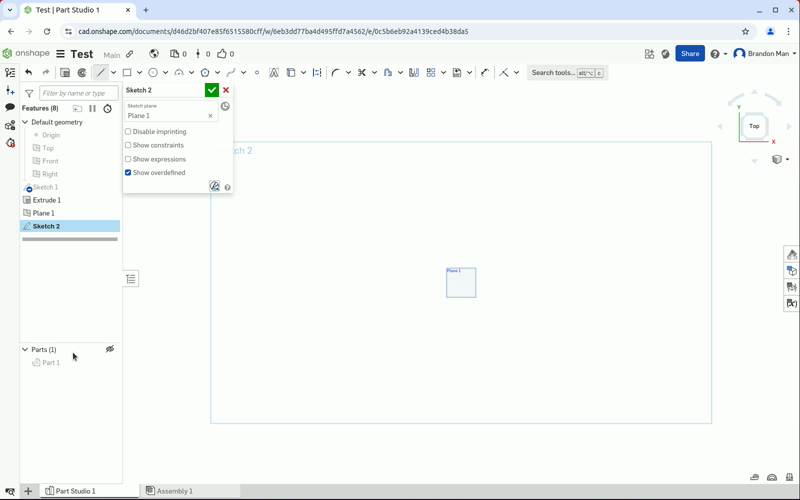
key_down(shift)
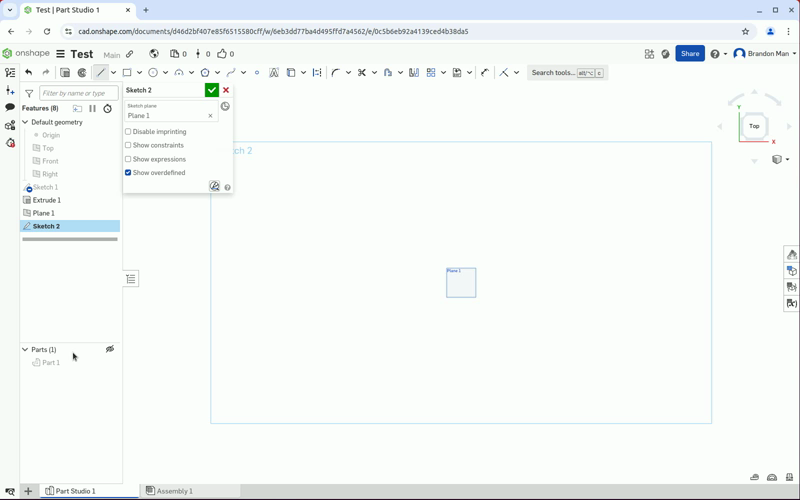
mouse_move(547, 328)
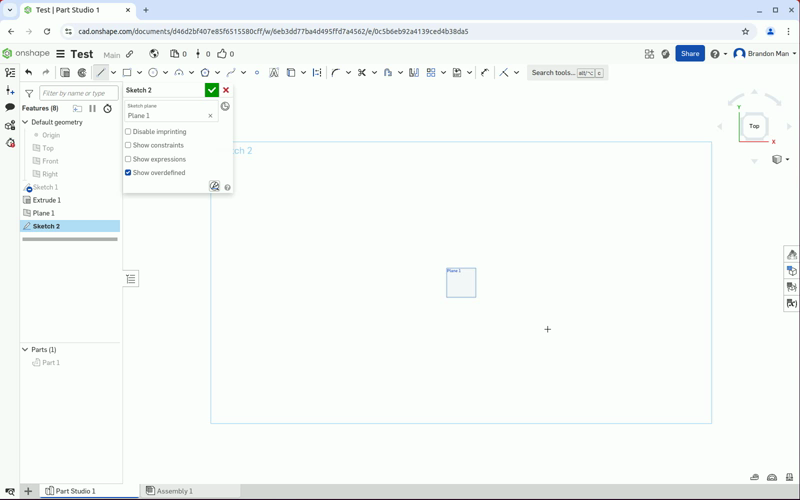
click(547, 328)
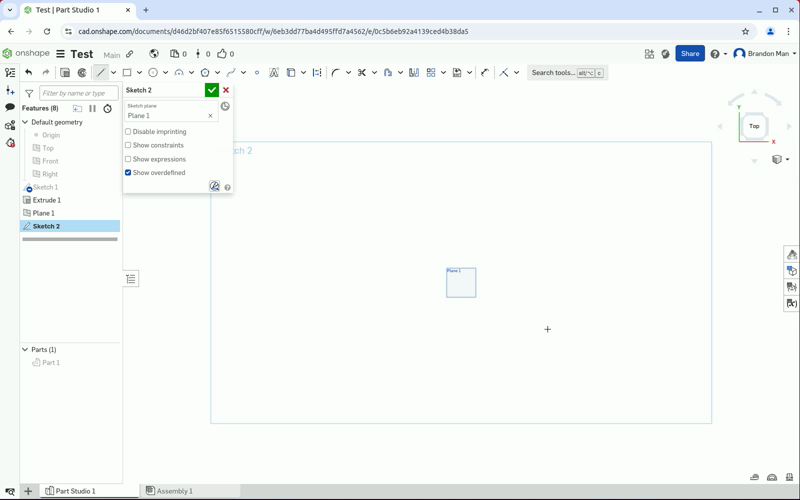
key_up(shift)
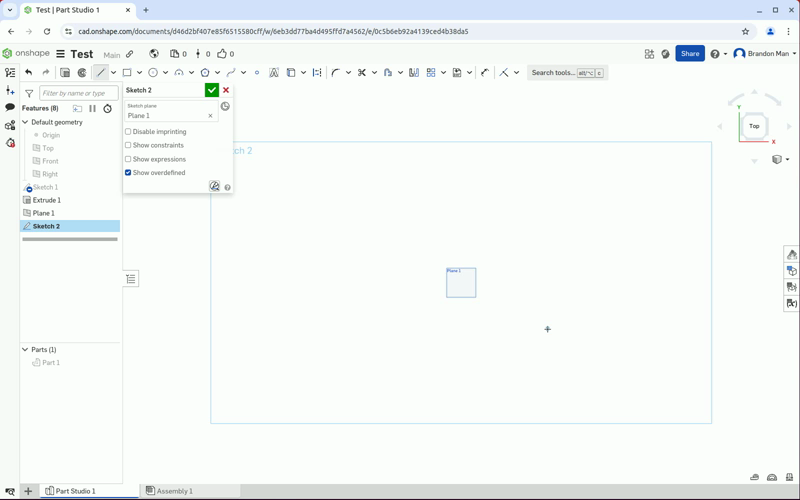
key_down(shift)
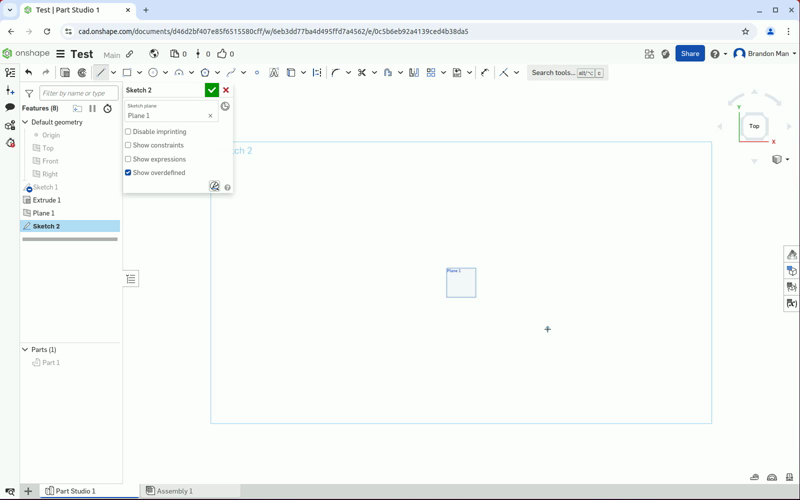
mouse_move(577, 328)
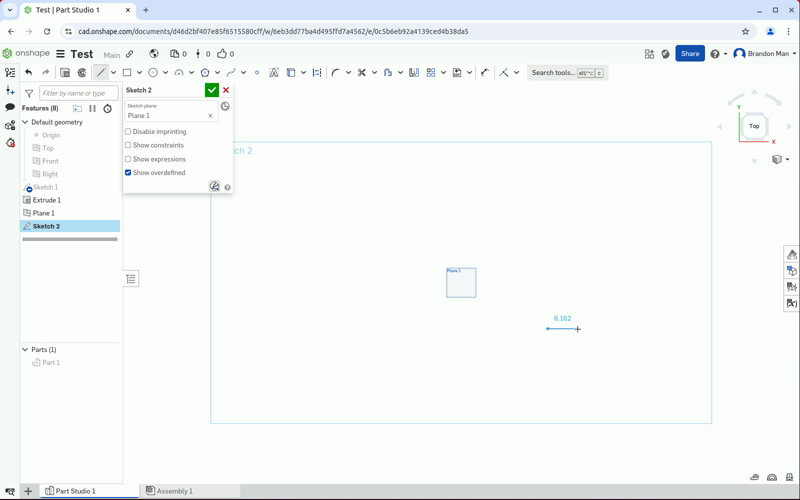
mouse_move(574, 328)
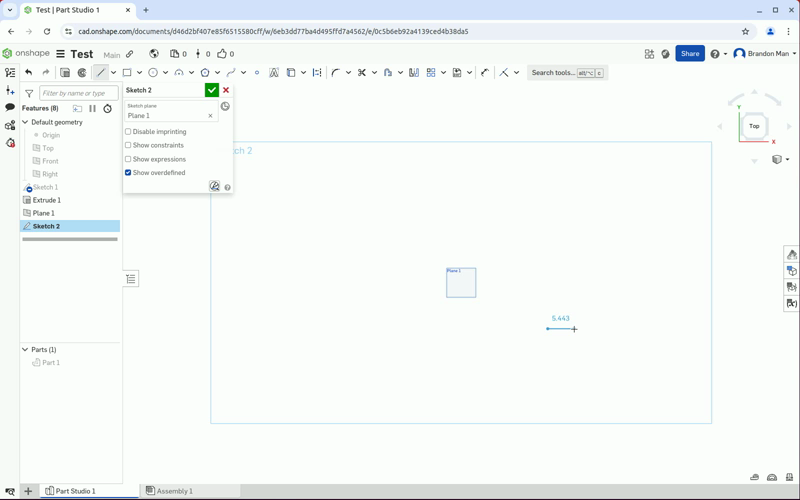
click(574, 328)
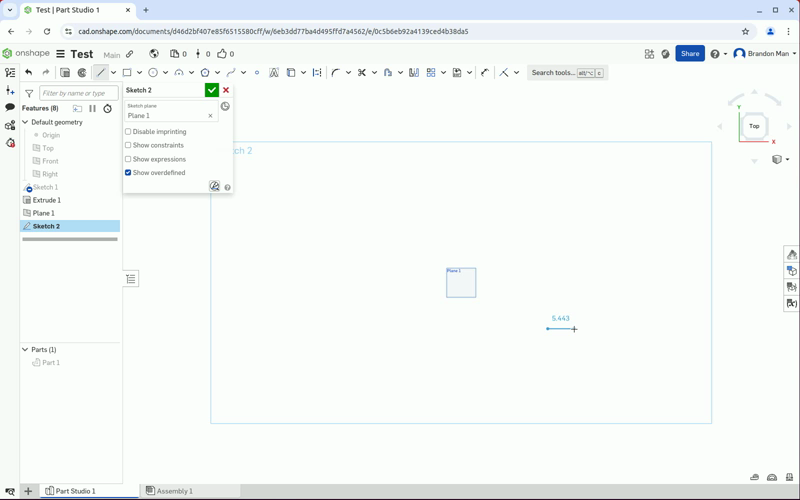
key_up(shift)
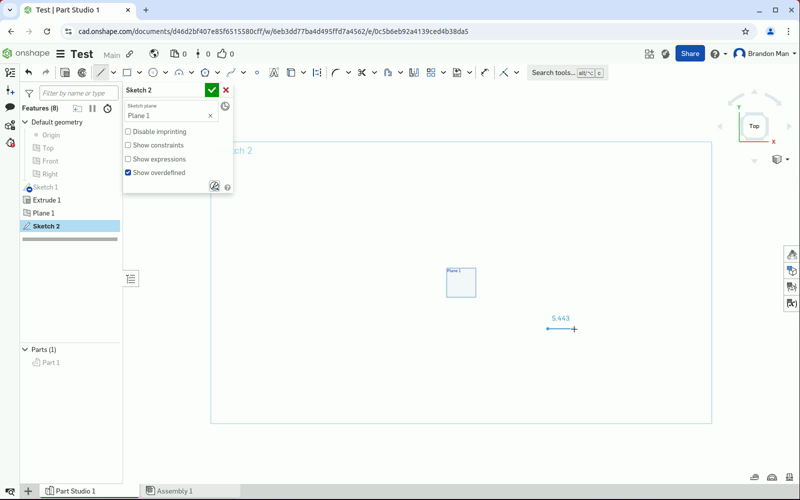
key_down(shift)
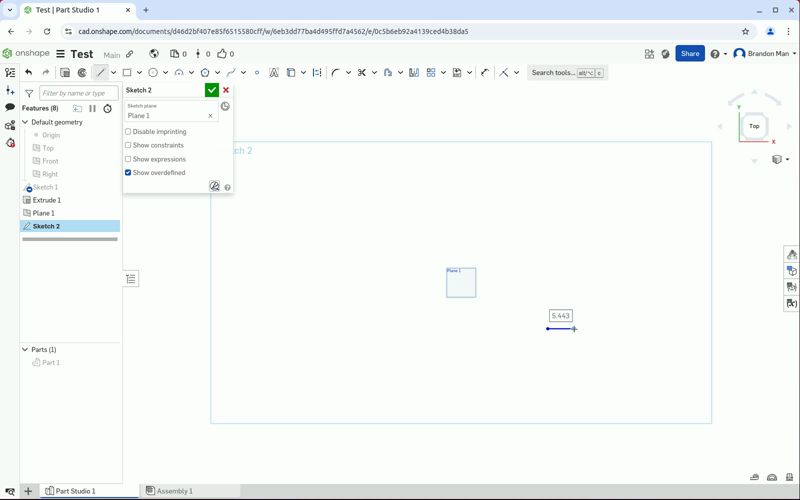
mouse_move(589, 328)
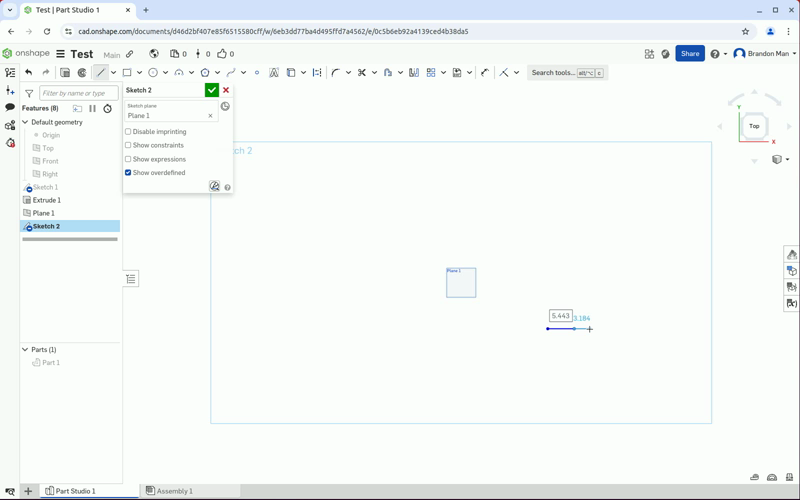
mouse_move(574, 302)
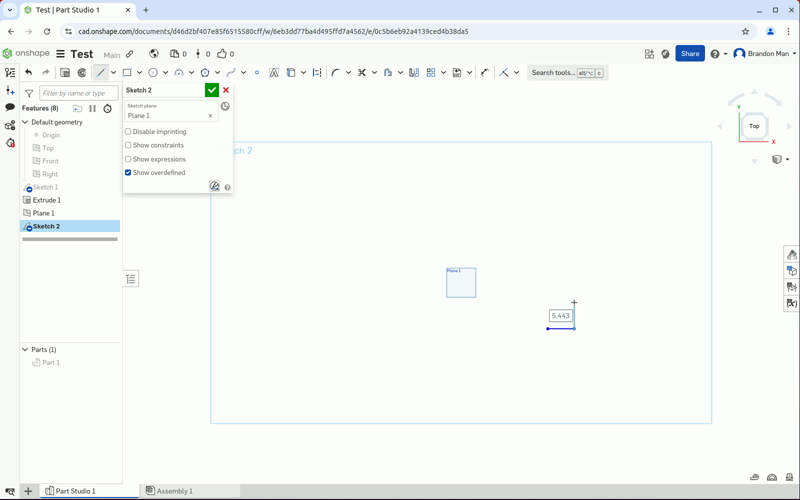
click(574, 302)
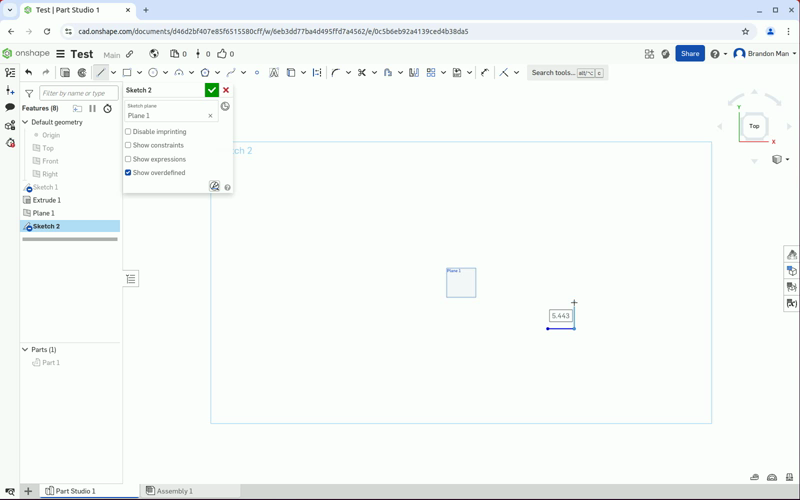
key_up(shift)
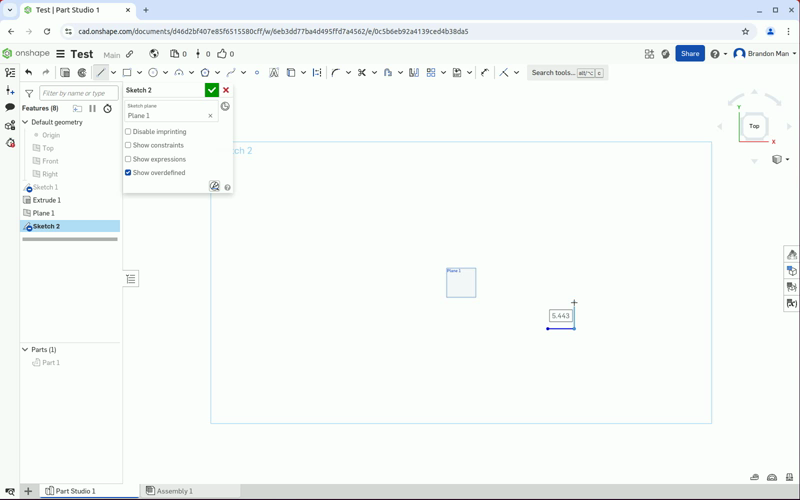
key_down(shift)
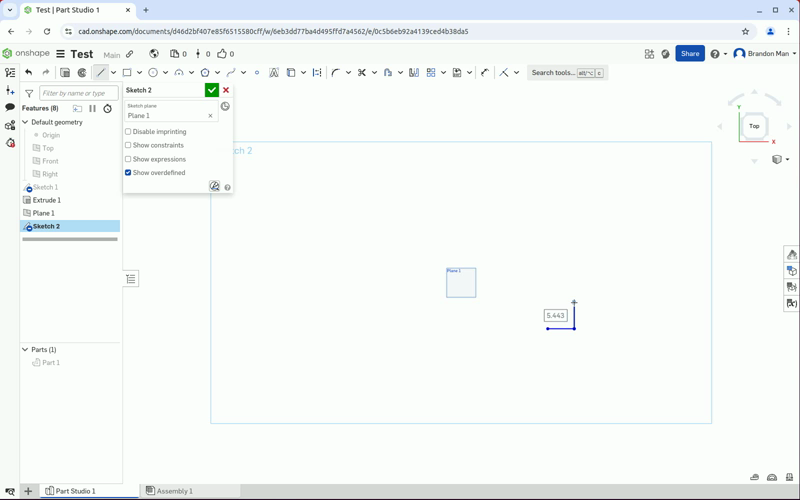
mouse_move(589, 302)
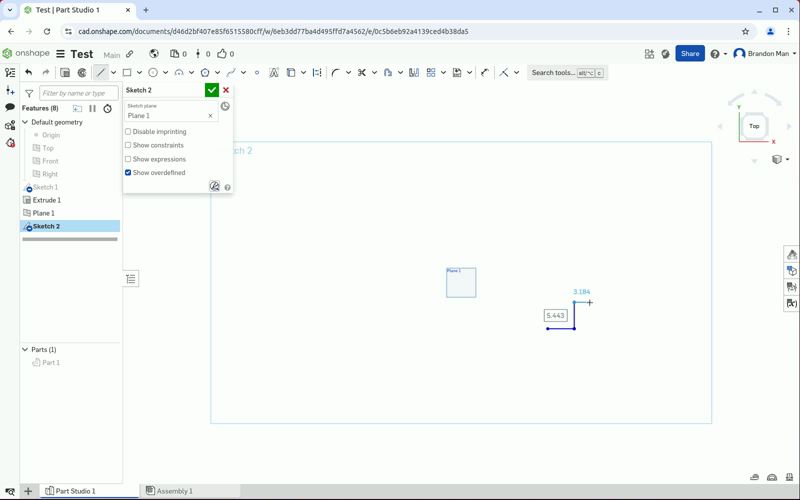
mouse_move(547, 302)
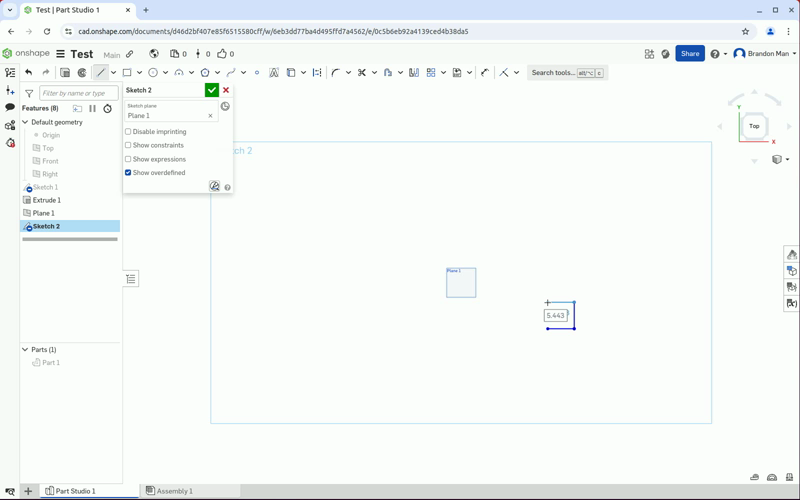
click(547, 302)
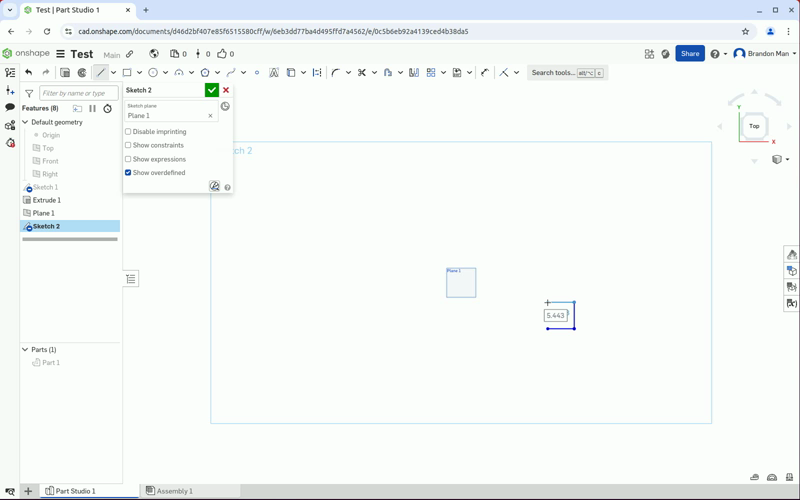
key_up(shift)
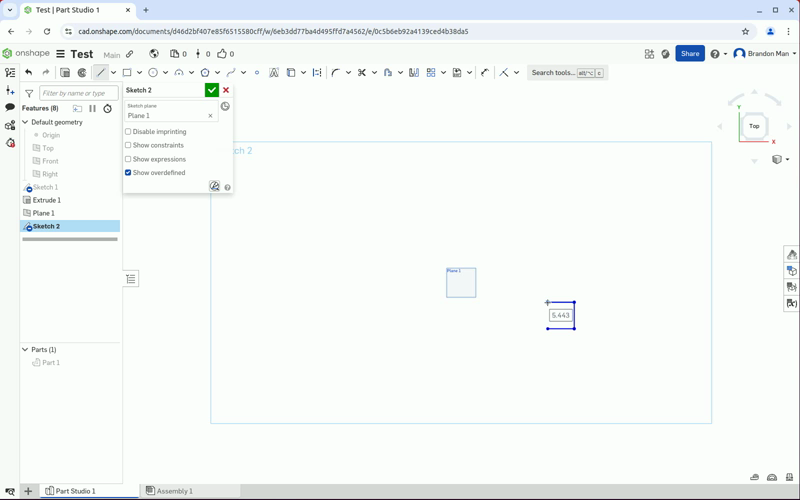
mouse_move(577, 302)
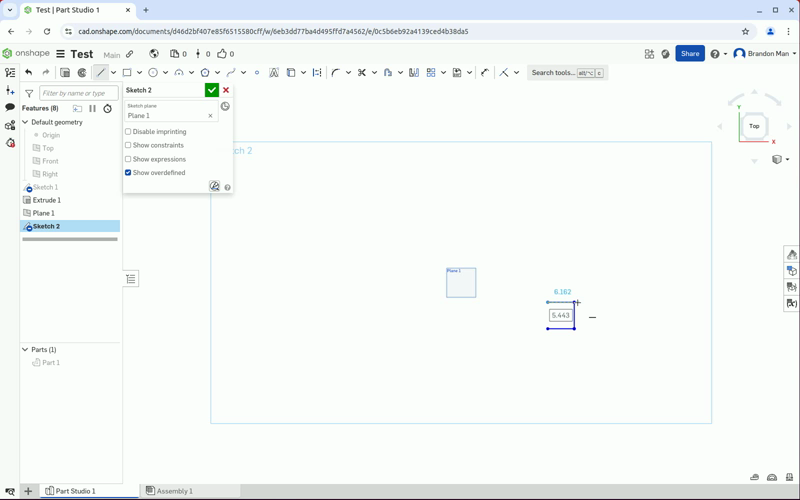
key_down(shift)
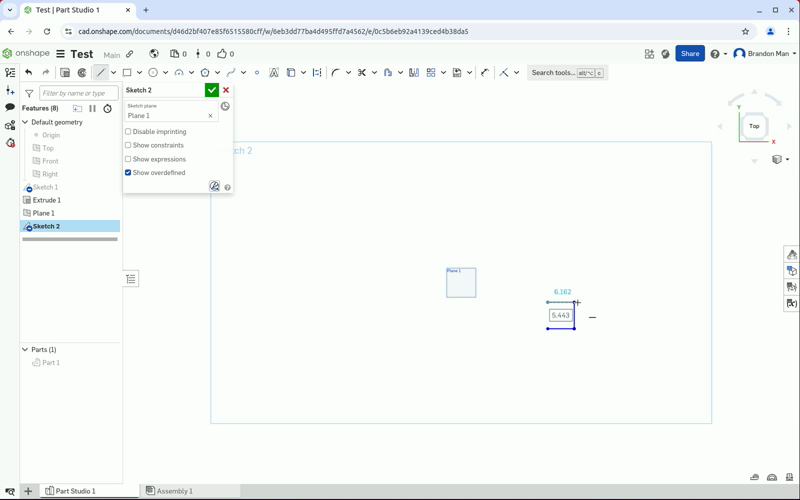
mouse_move(547, 328)
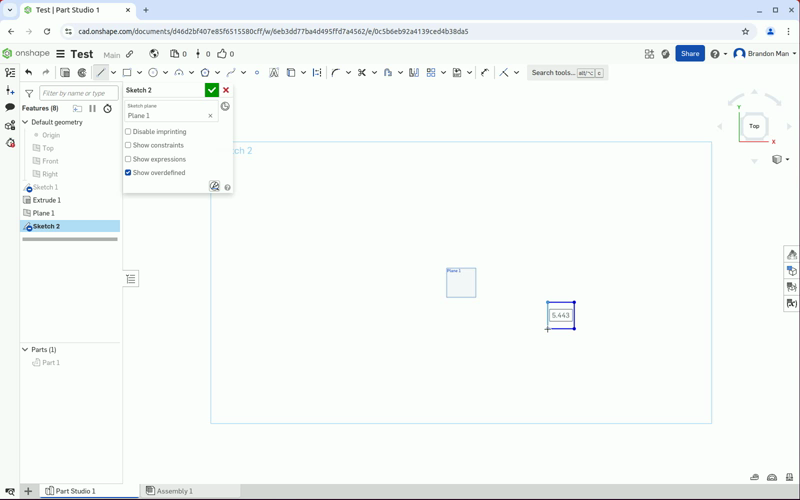
key_up(shift)
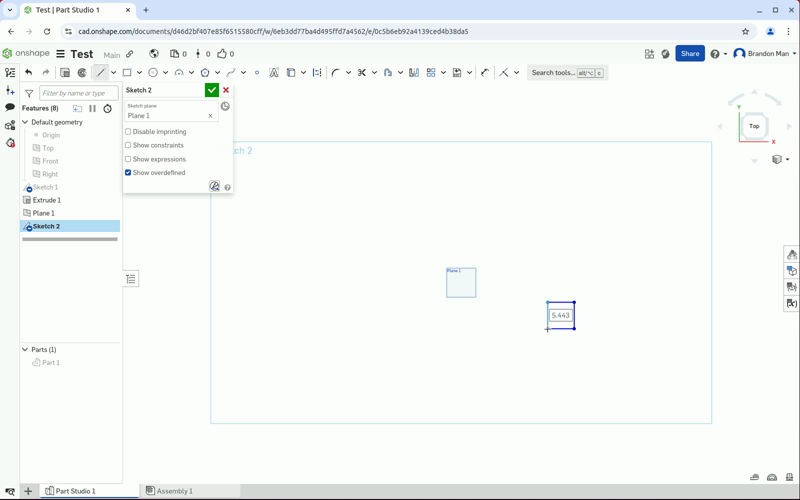
click(547, 328)
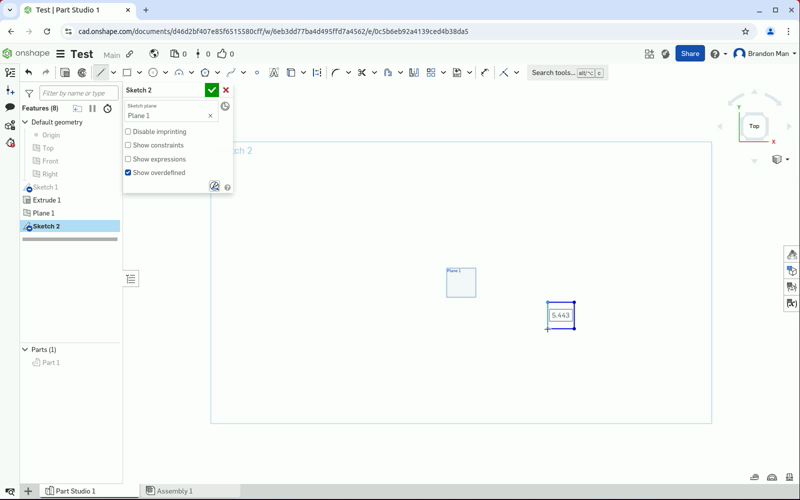
key(esc)
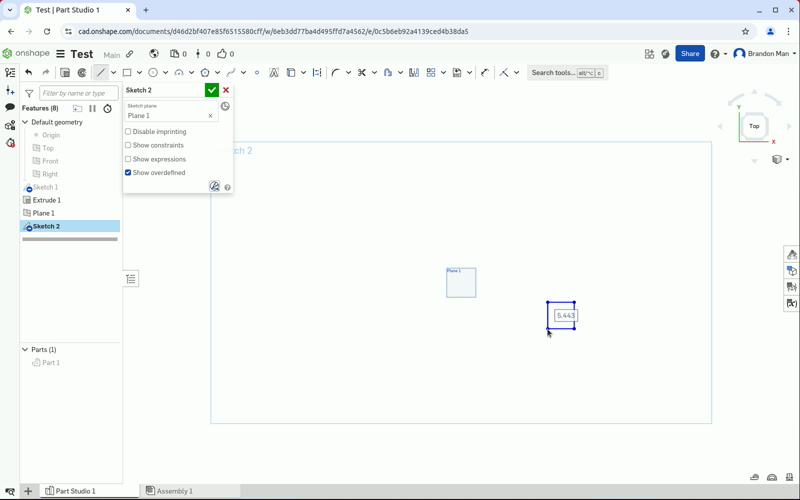
mouse_move(551, 309)
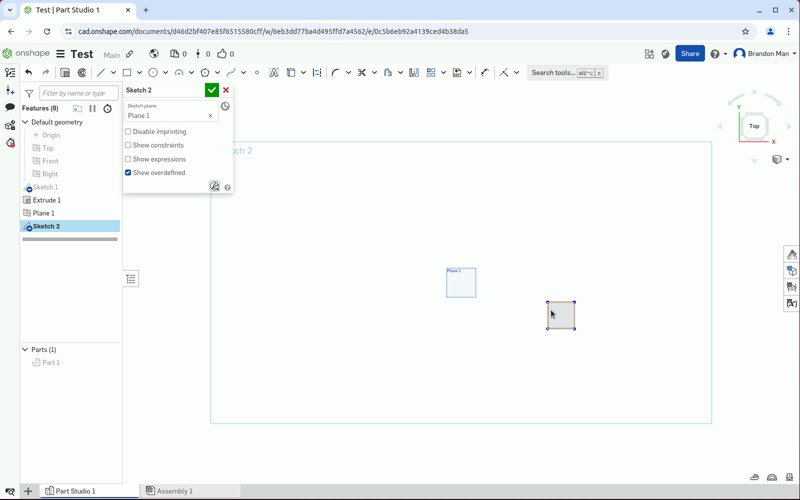
scroll(6)
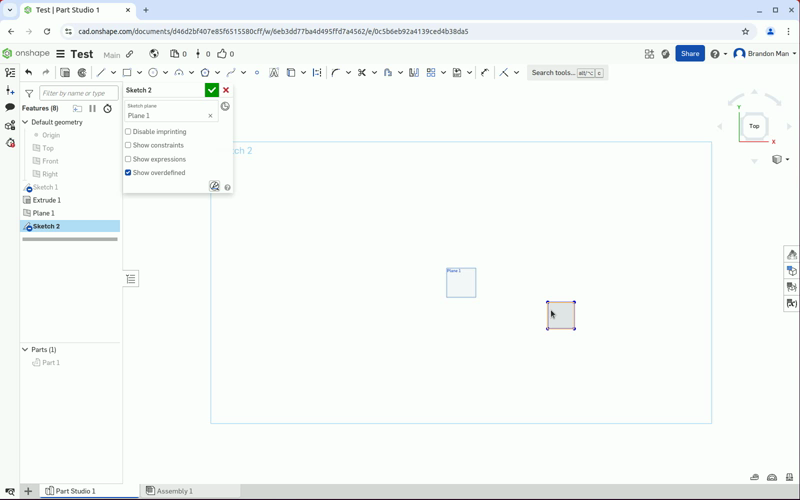
scroll(6)
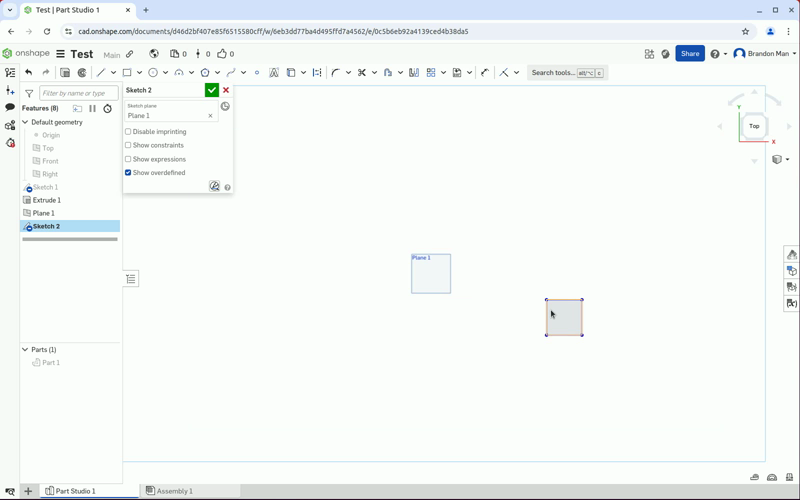
scroll(6)
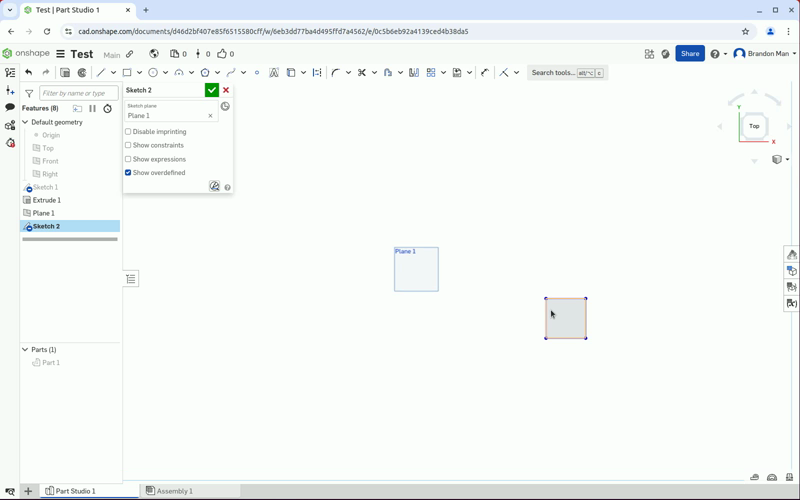
scroll(6)
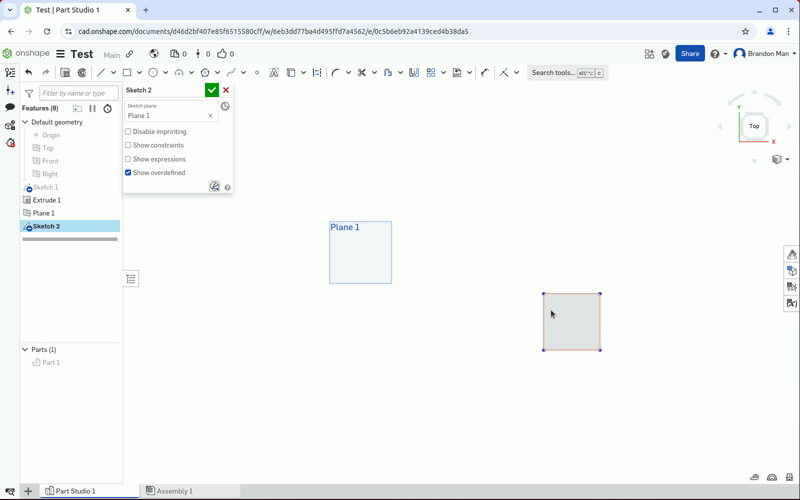
scroll(6)
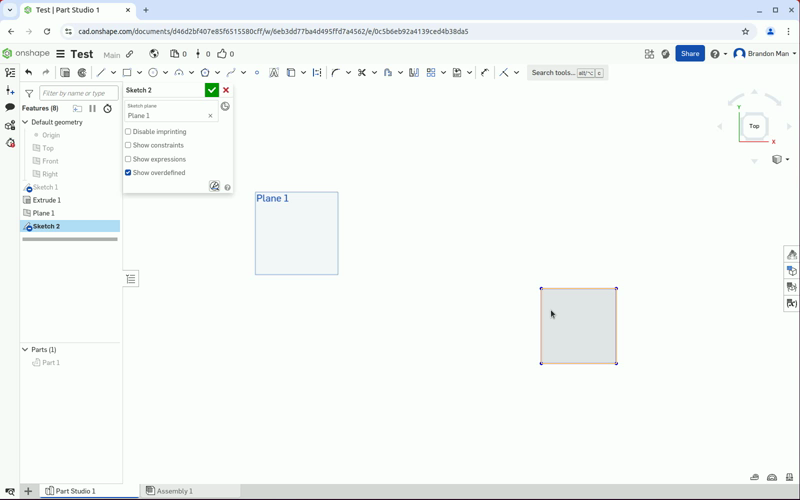
scroll(6)
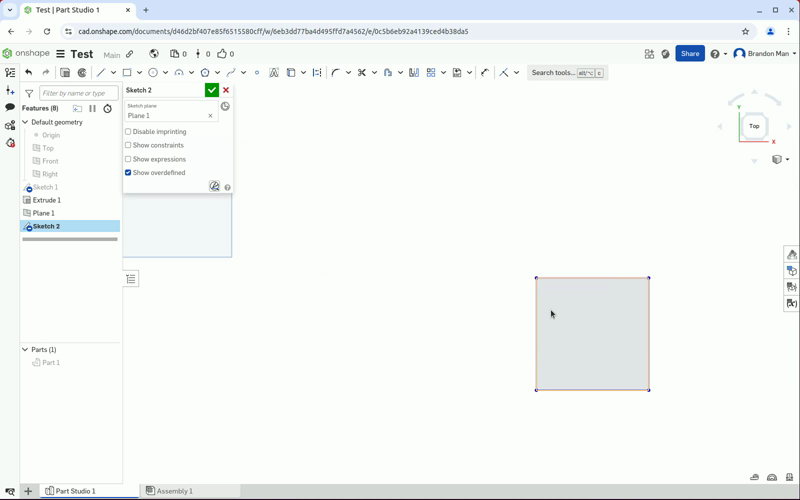
scroll(6)
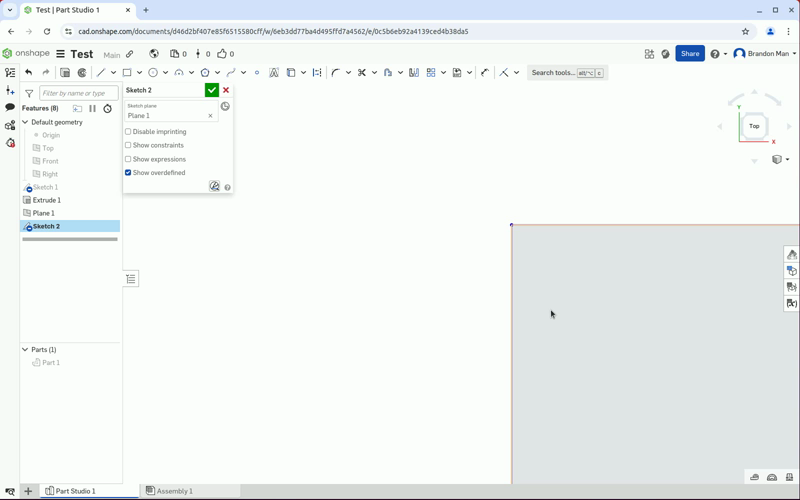
click(551, 309)
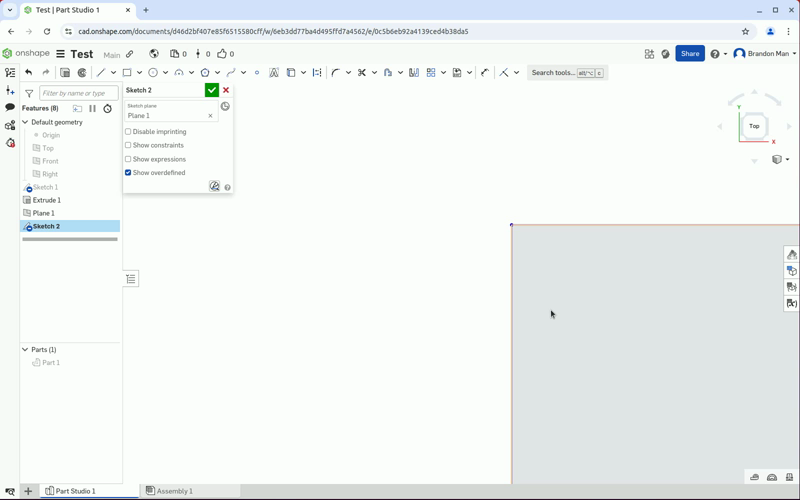
scroll(-6)
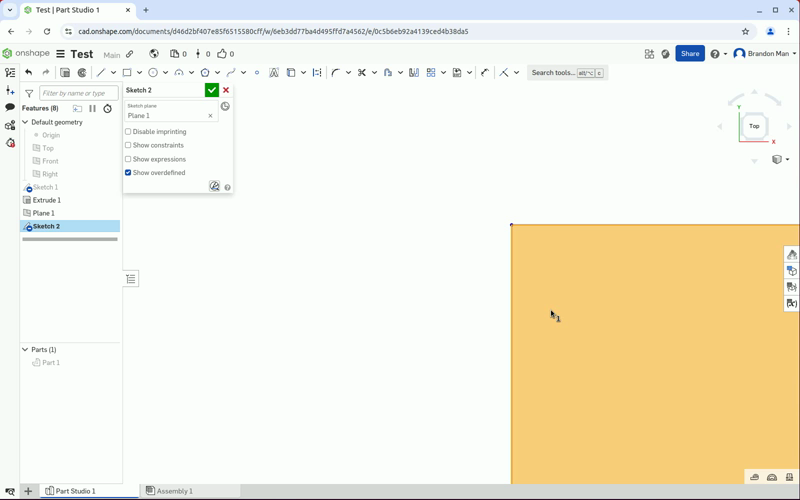
scroll(-6)
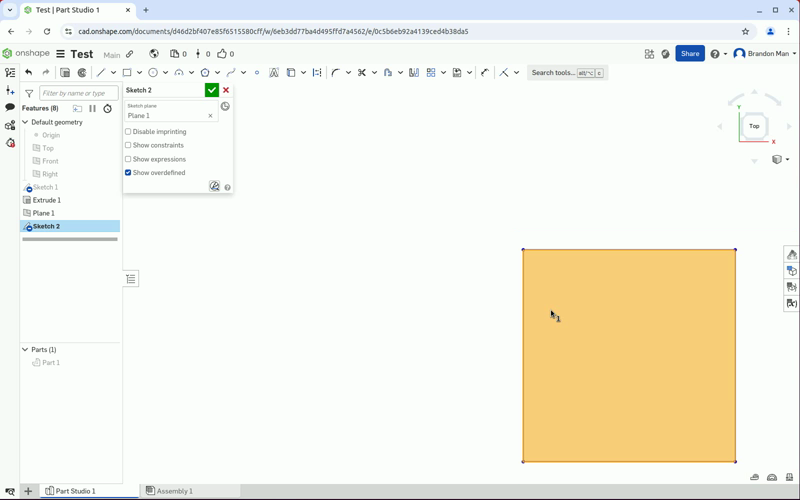
scroll(-6)
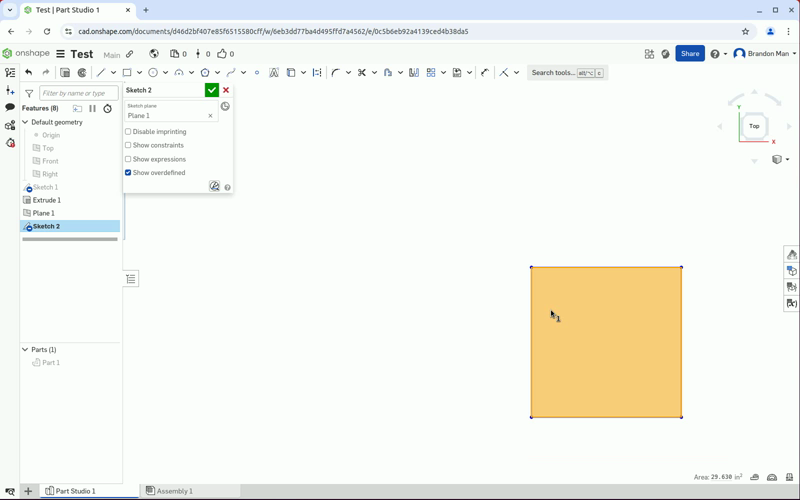
scroll(-6)
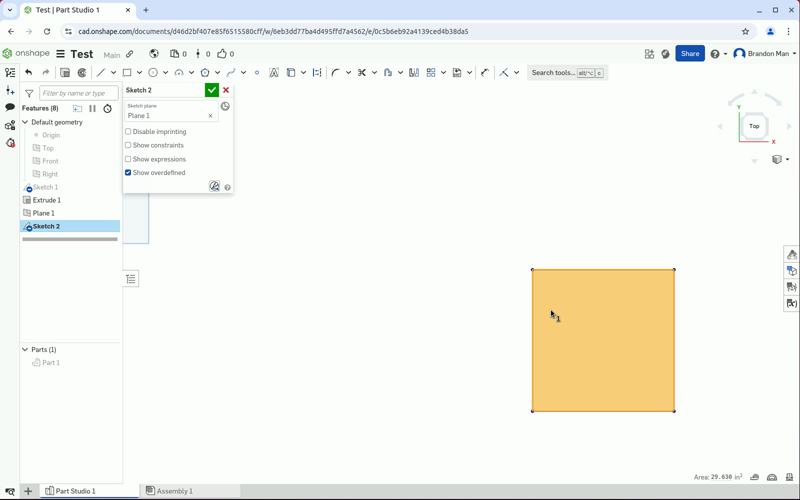
scroll(-6)
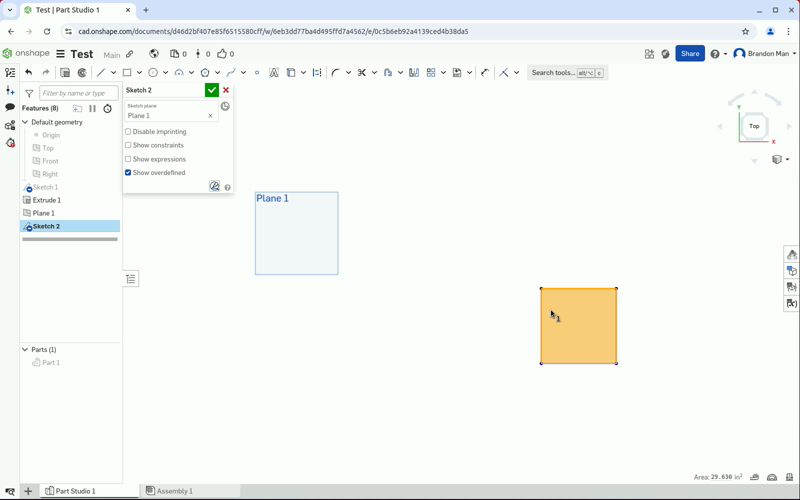
scroll(-6)
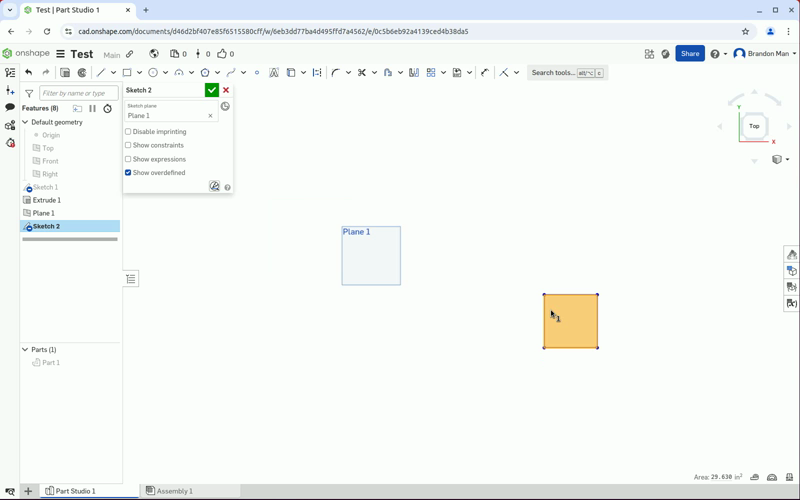
scroll(-6)
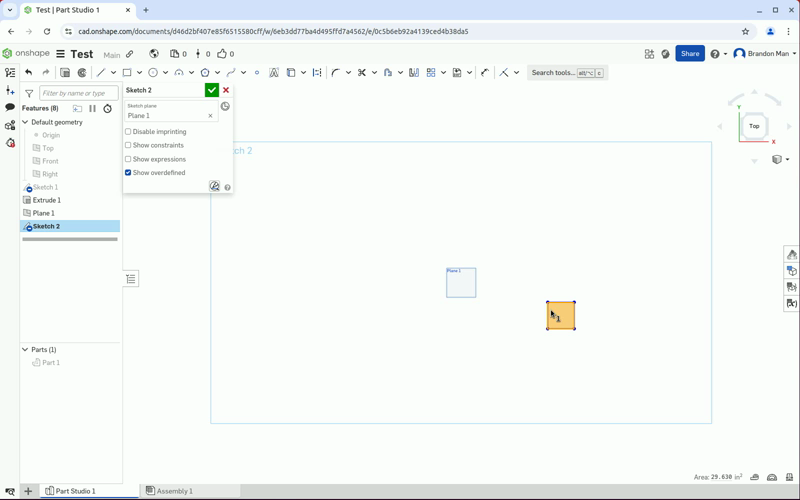
mouse_move(73, 352)
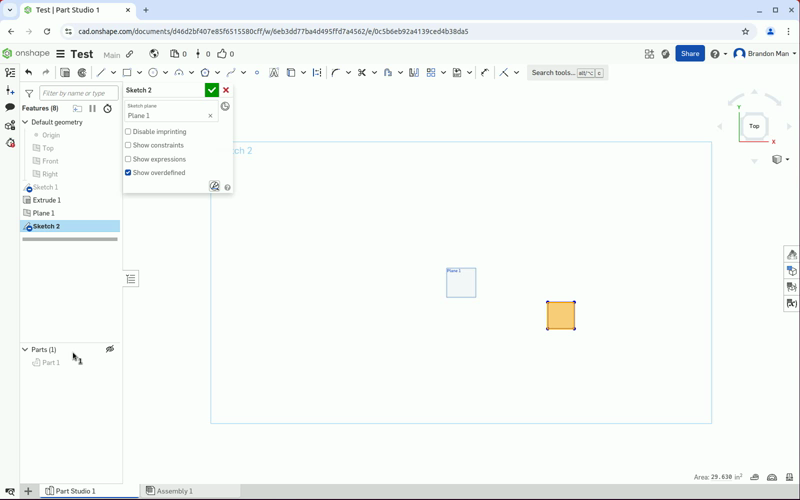
key(shift+y)
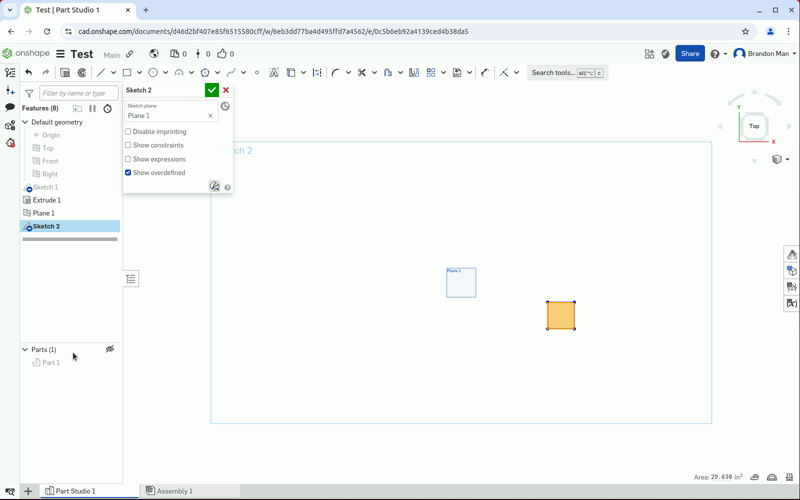
key(shift+e)
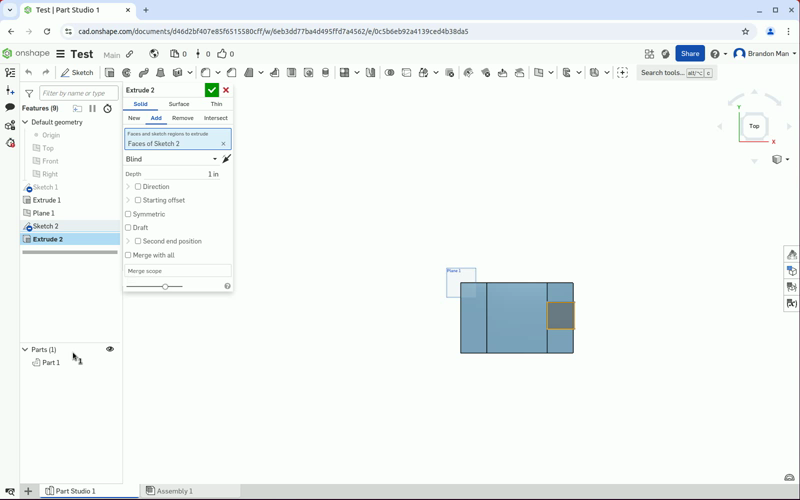
mouse_move(143, 106)
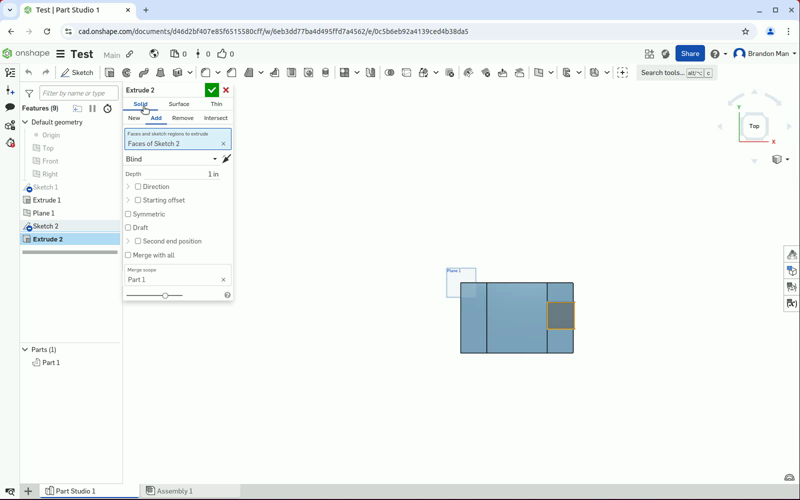
click(143, 106)
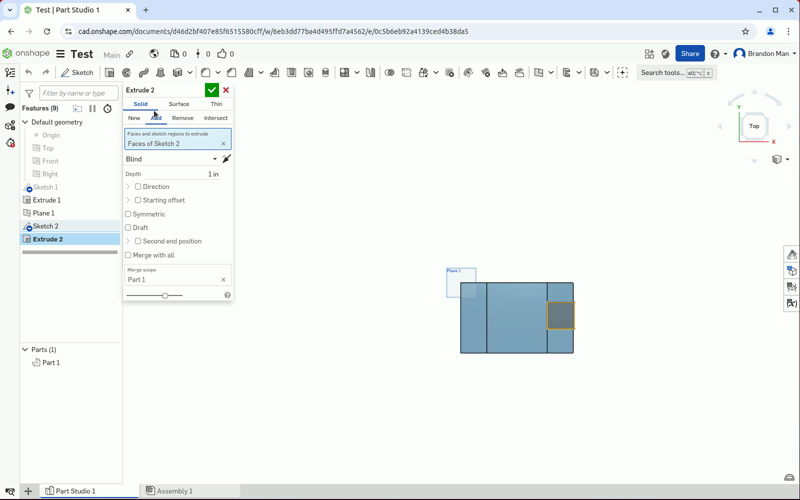
mouse_move(186, 120)
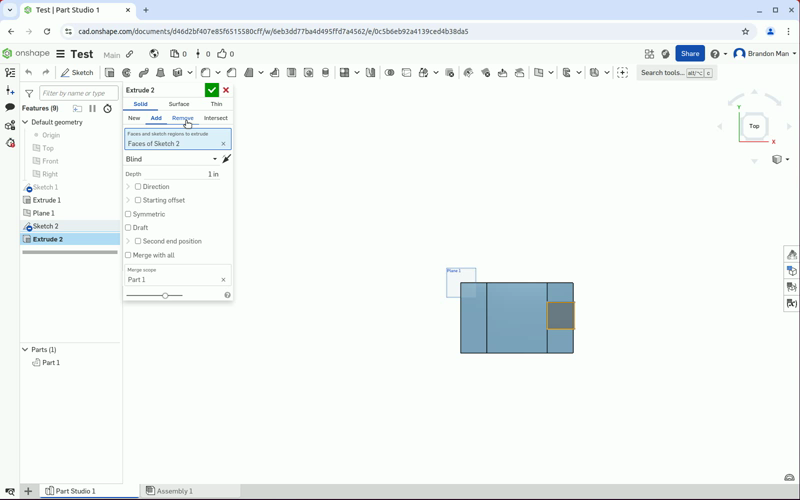
click(186, 120)
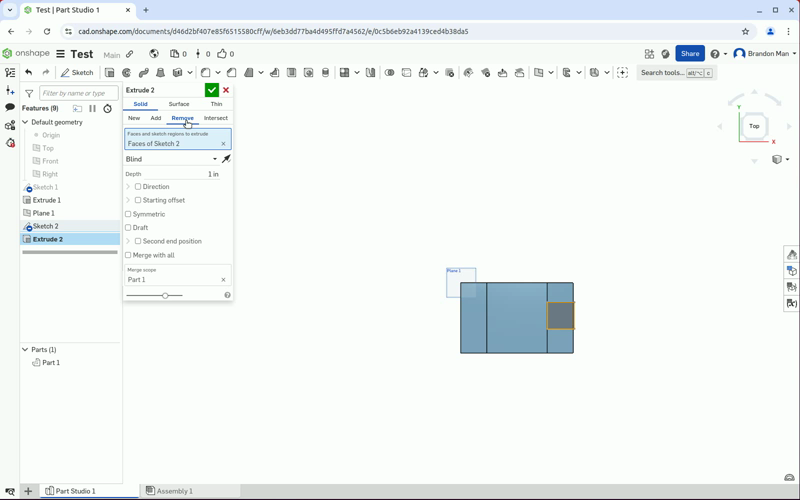
key(tab, 4)
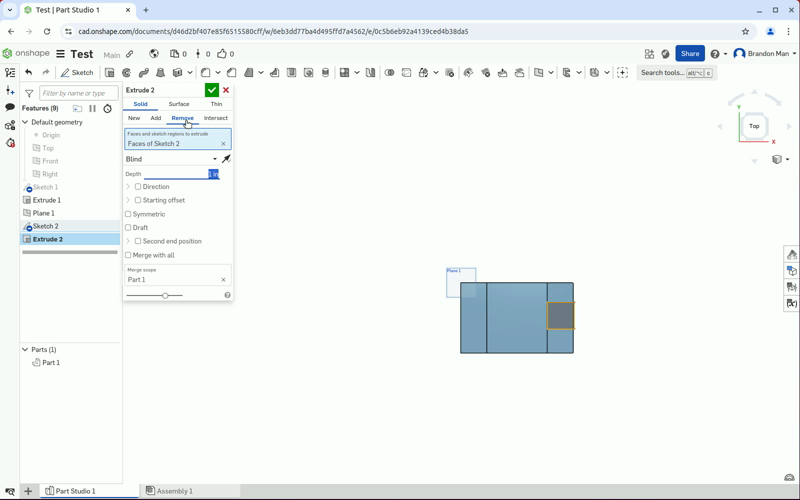
text(4.814)
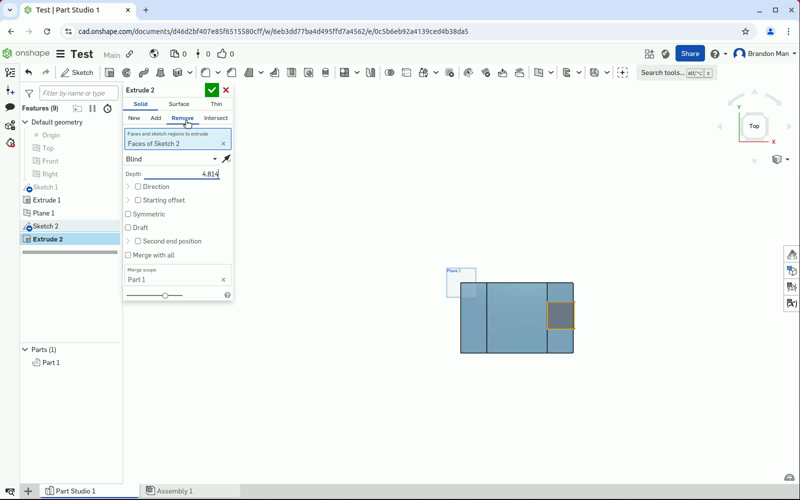
key(tab, 6)
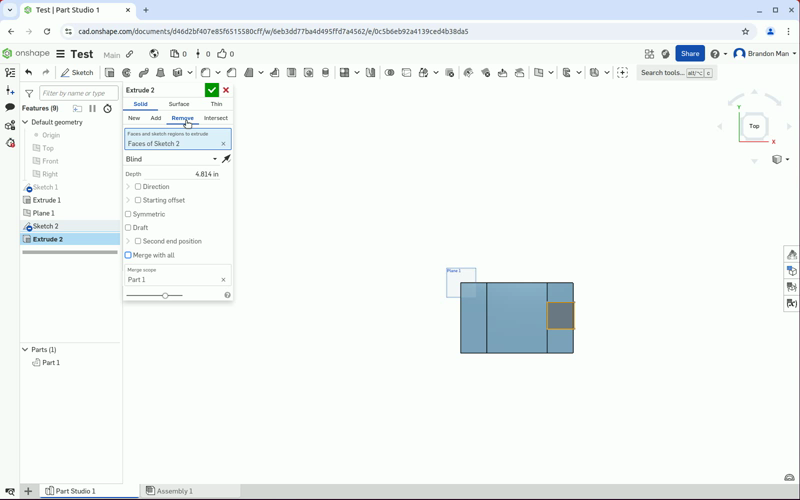
key(space)
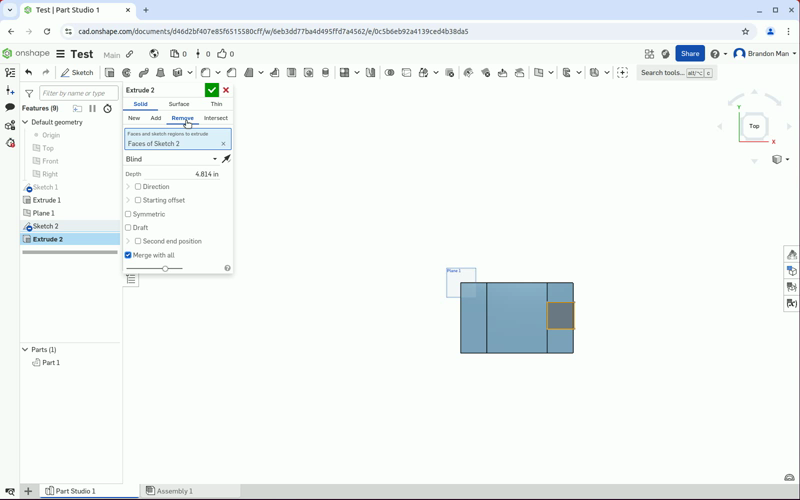
key(enter)
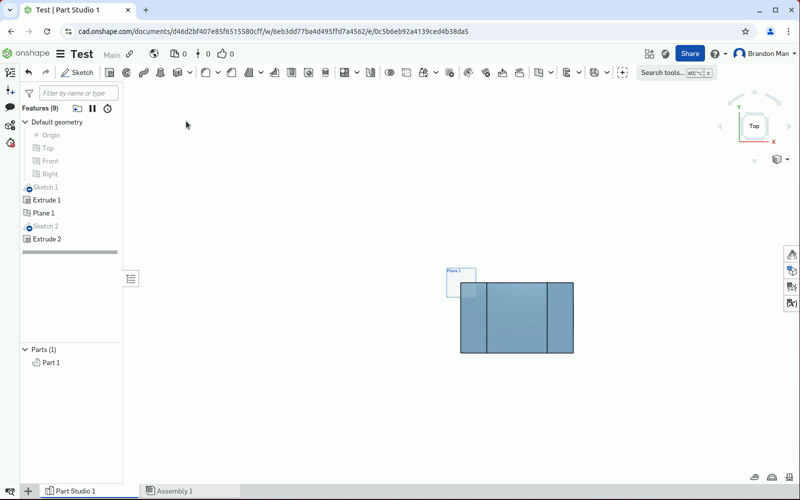
key(shift+h)
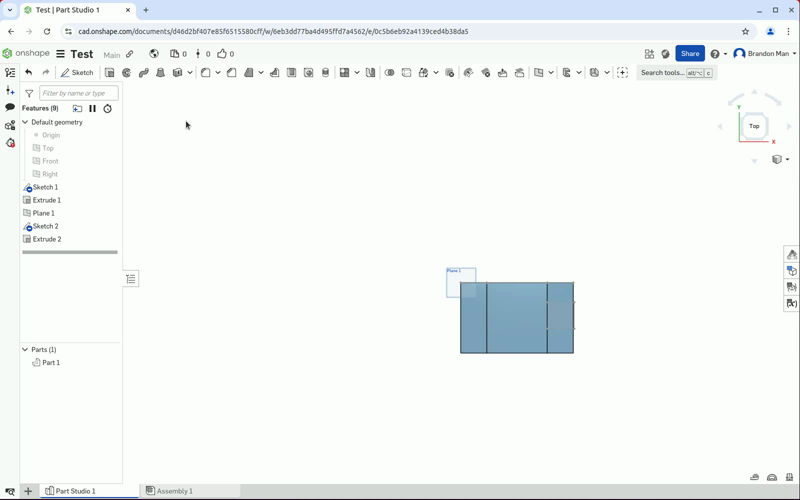
key(shift+h)
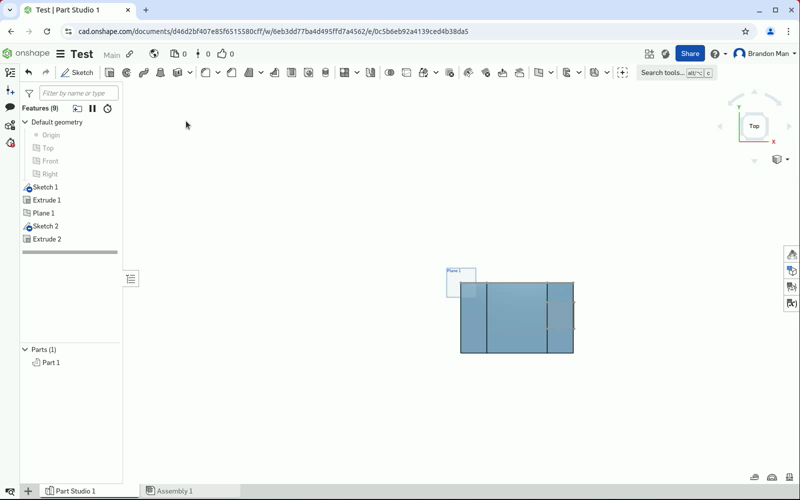
key(shift+7)
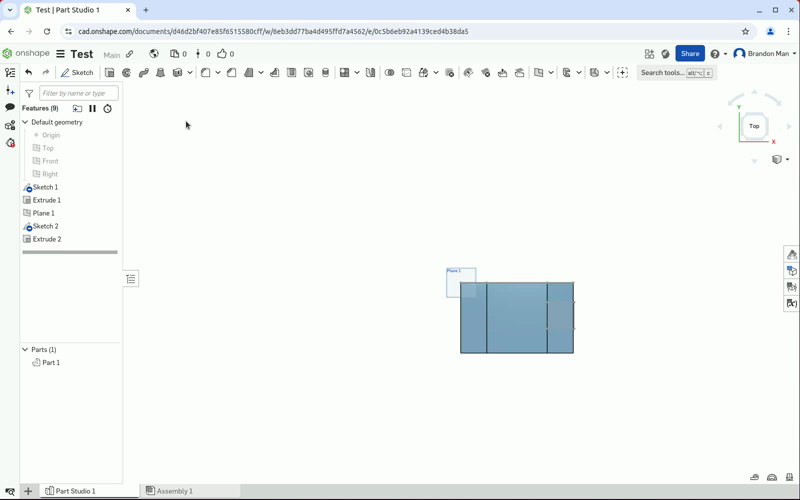
key(up, 3)
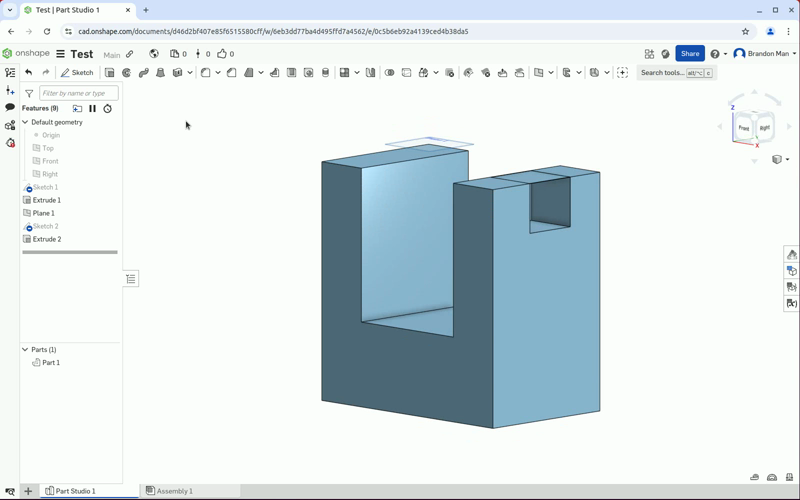
key(left, 3)
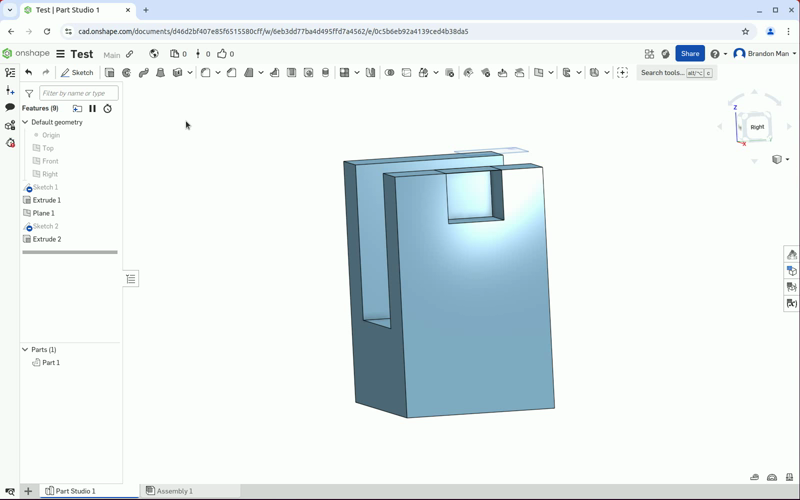
key(right, 3)
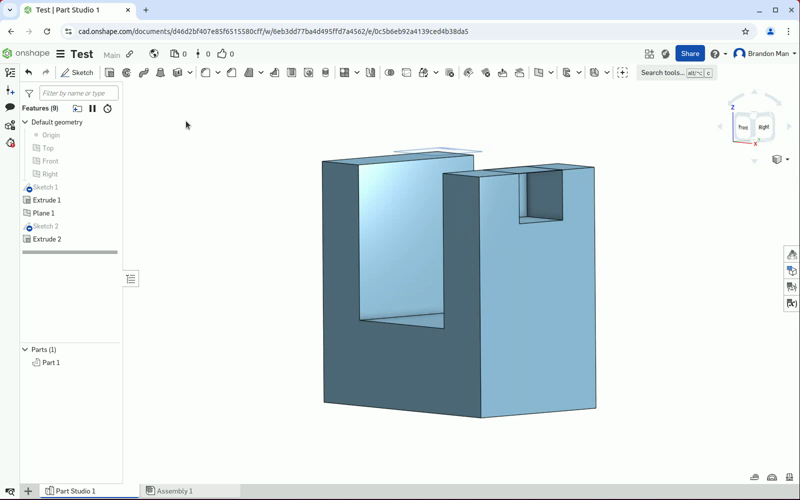
key(down, 3)
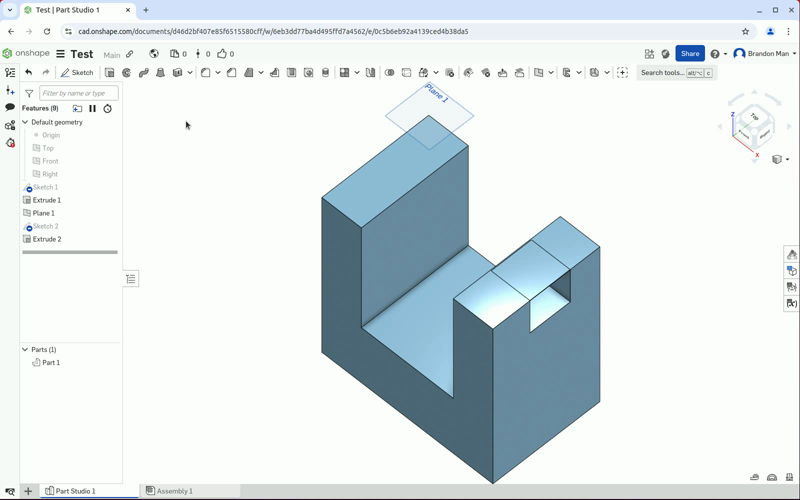
mouse_move(73, 189)
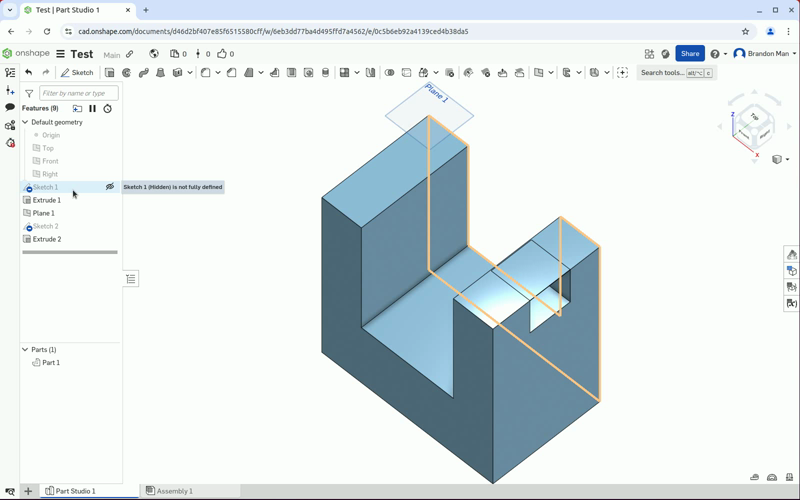
click(73, 189)